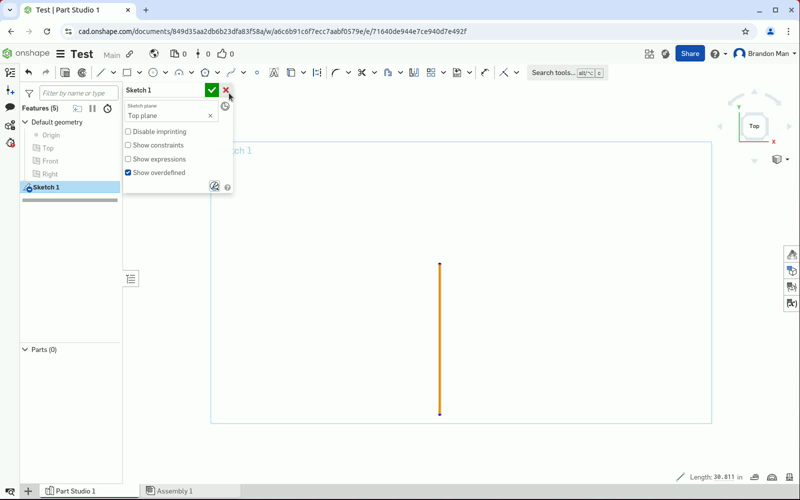
key(shift+h)
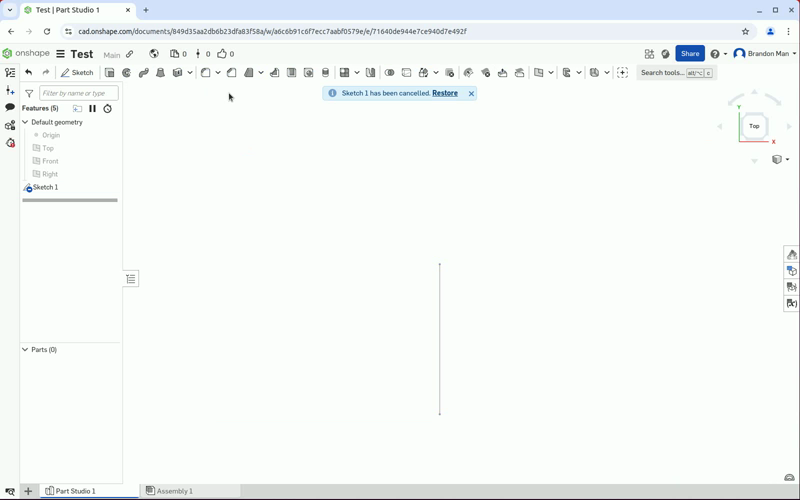
key(shift+s)
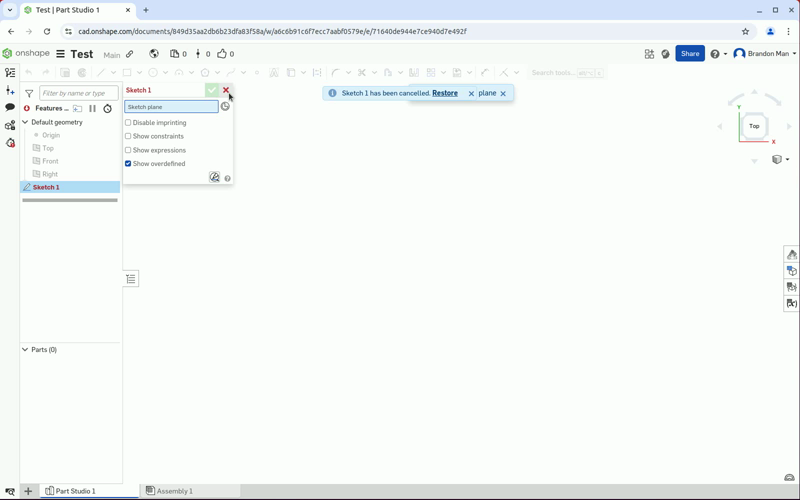
mouse_move(73, 150)
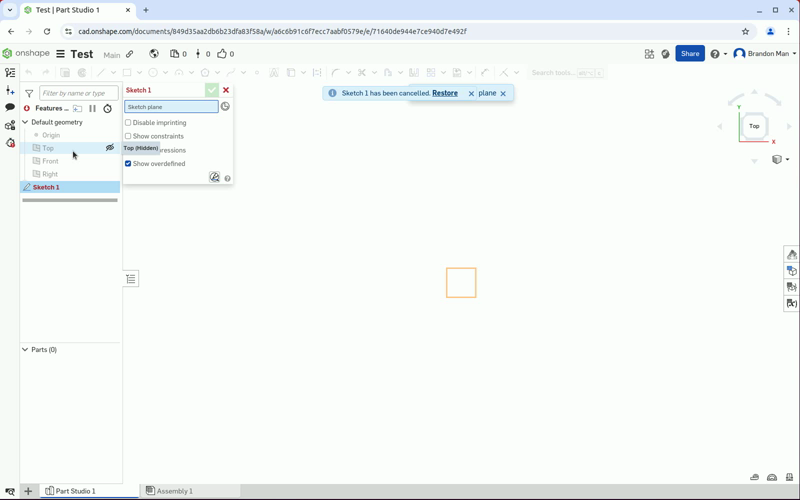
click(73, 150)
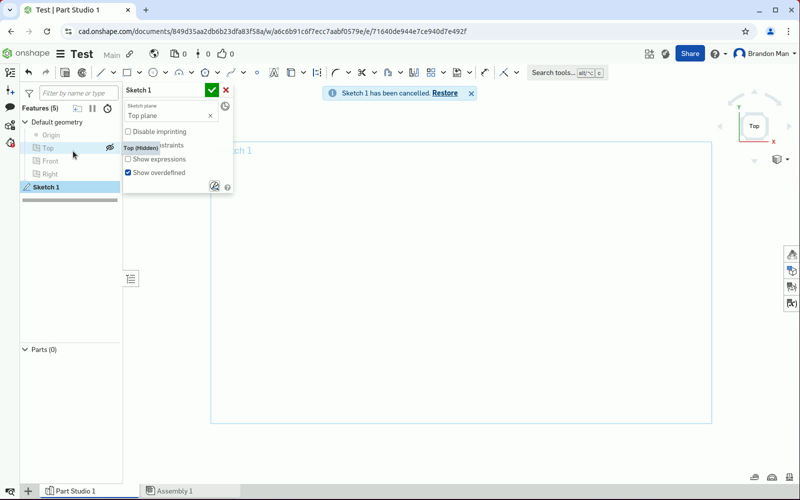
mouse_move(73, 352)
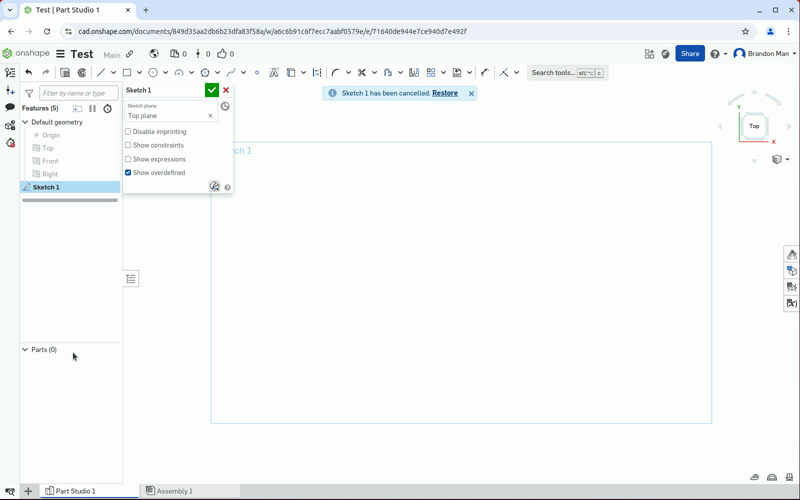
key(y)
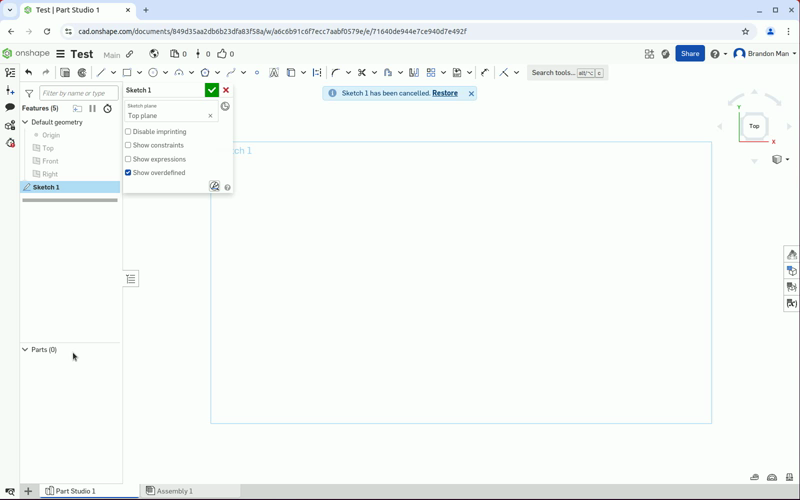
key(l)
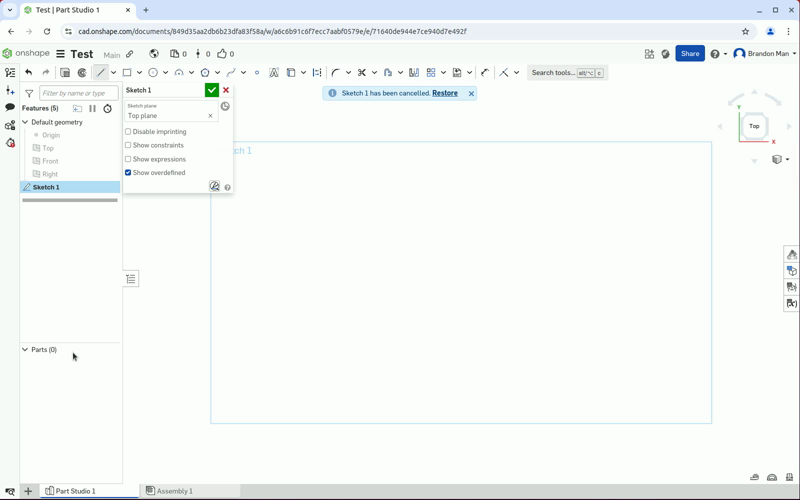
key_down(shift)
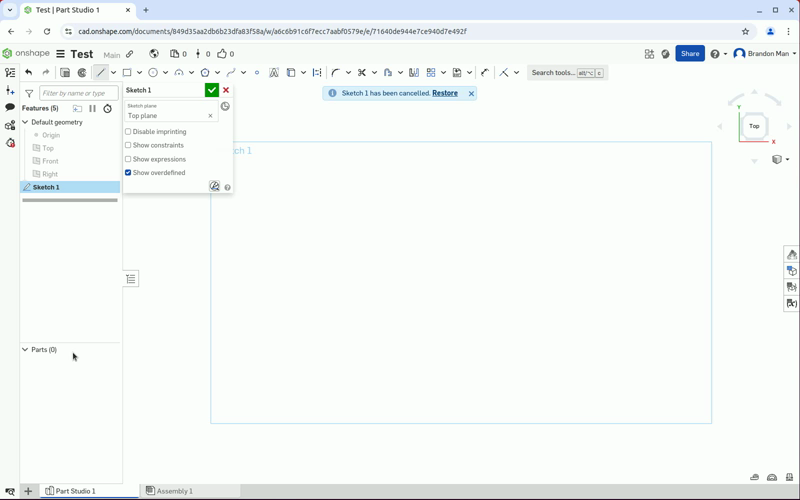
mouse_move(433, 322)
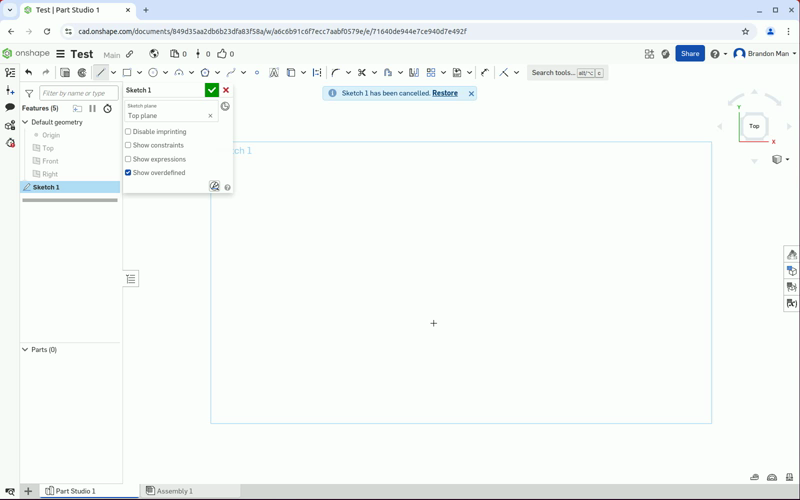
click(433, 322)
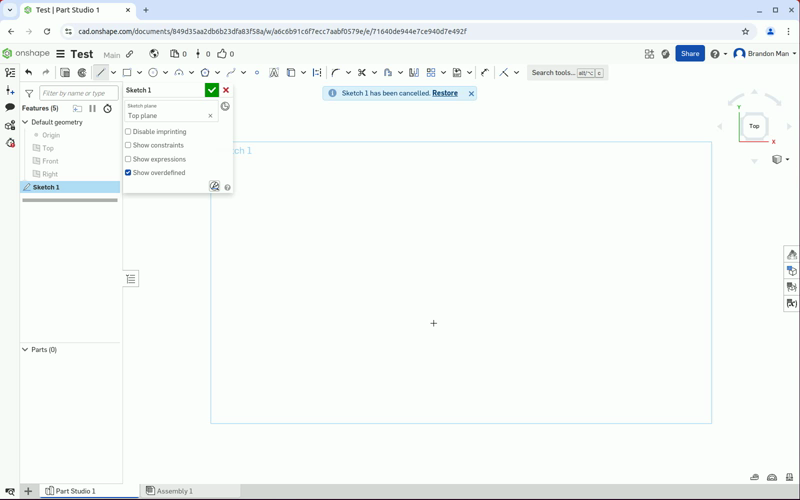
key_up(shift)
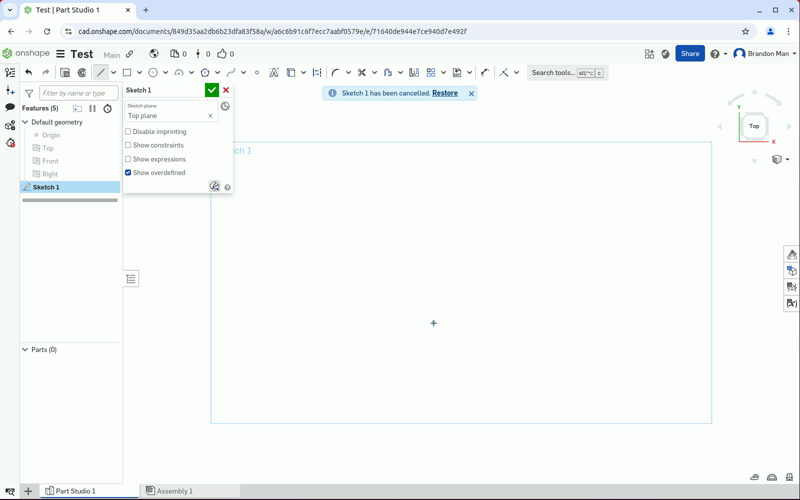
key_down(shift)
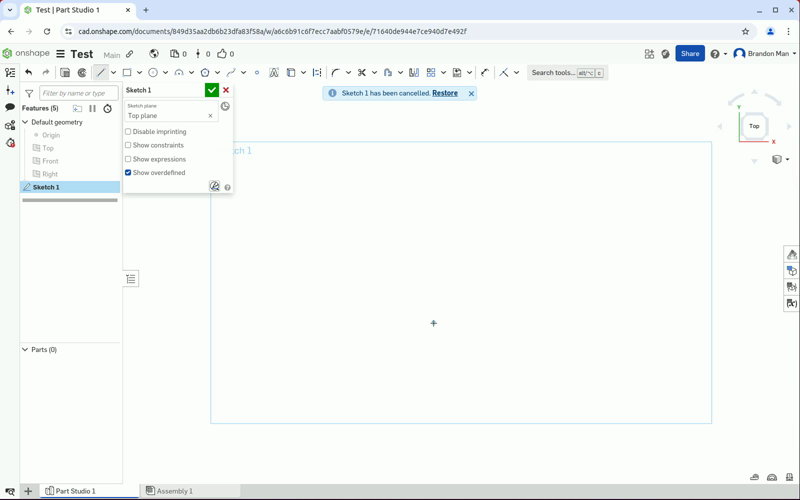
mouse_move(463, 322)
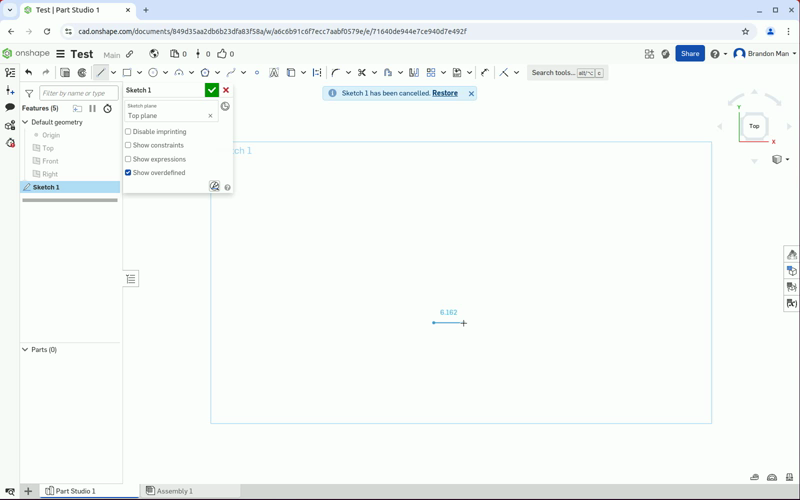
mouse_move(487, 322)
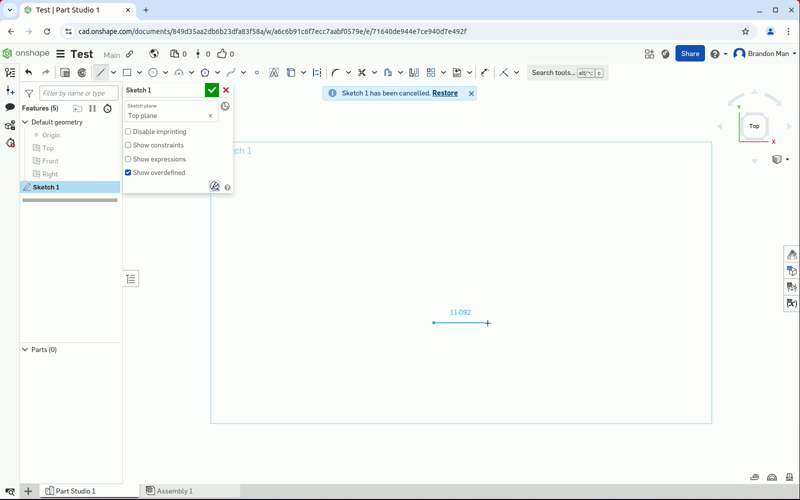
click(487, 322)
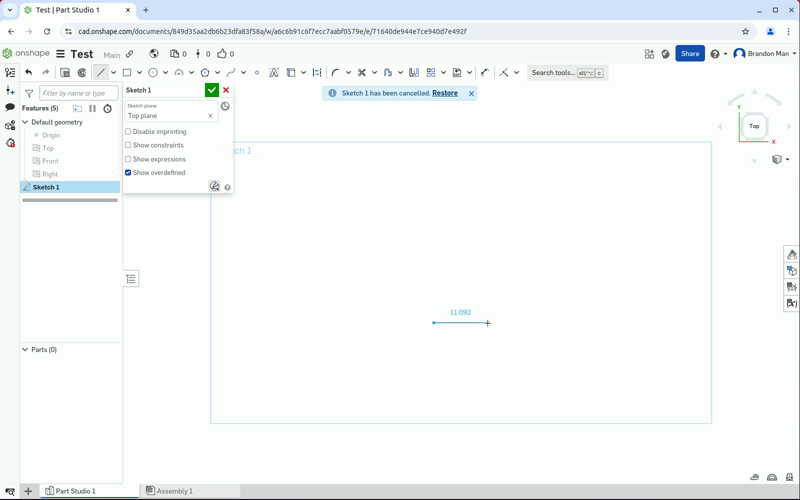
key_up(shift)
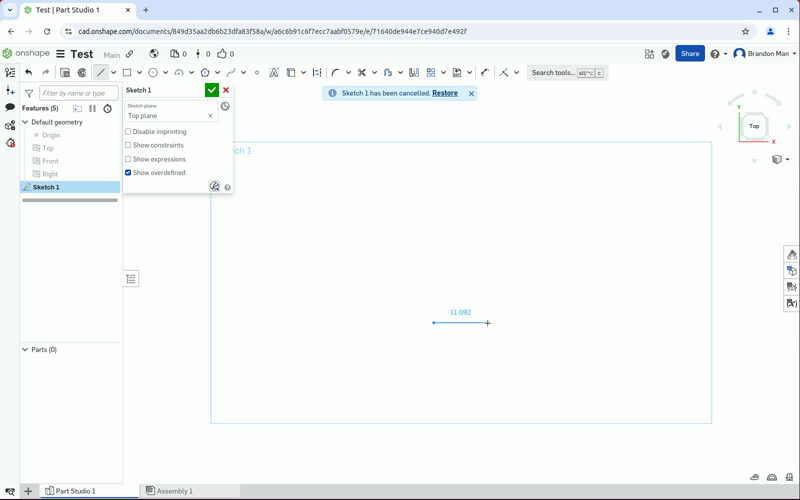
key_down(shift)
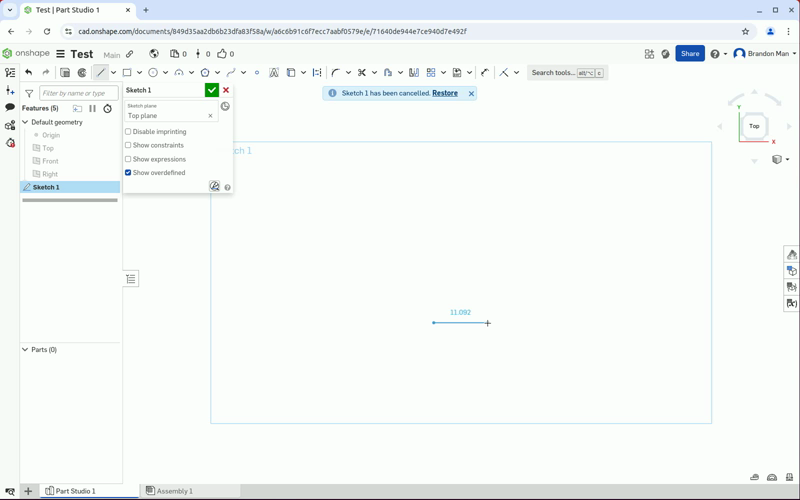
mouse_move(487, 242)
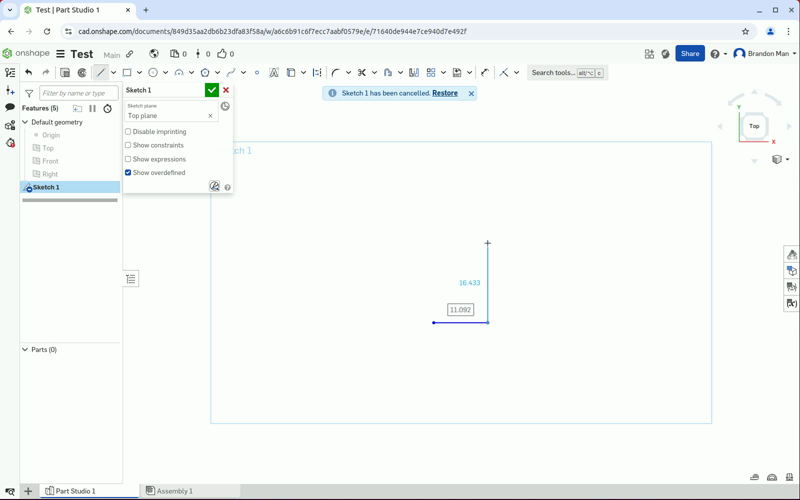
click(487, 242)
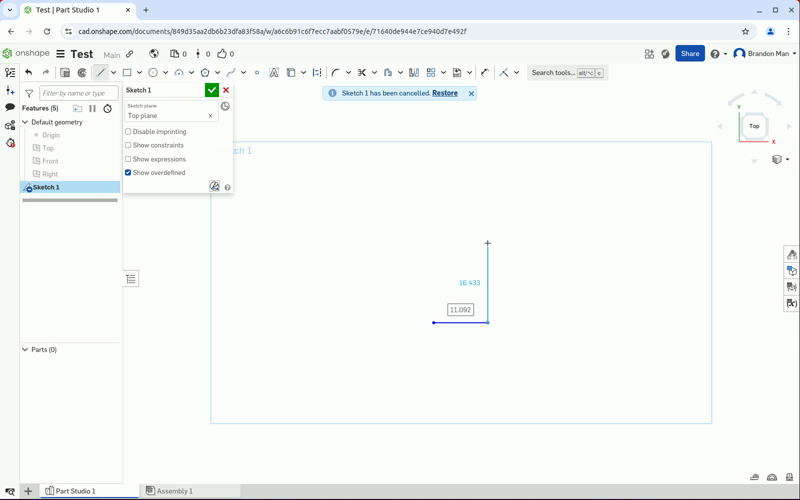
key_up(shift)
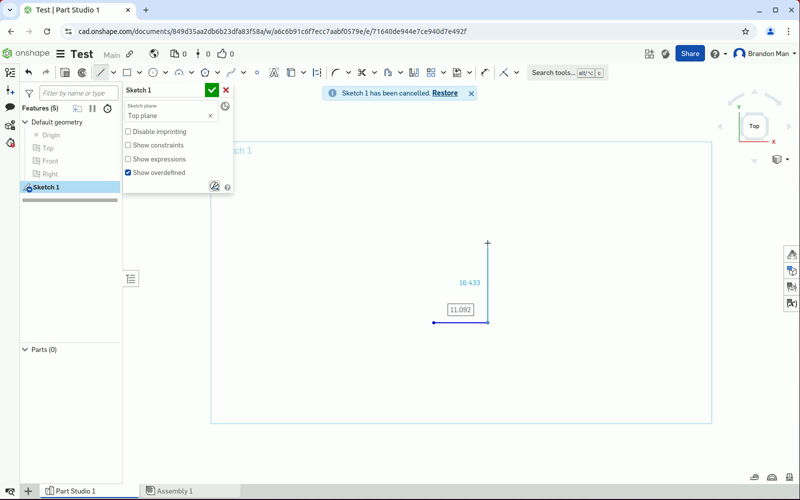
key_down(shift)
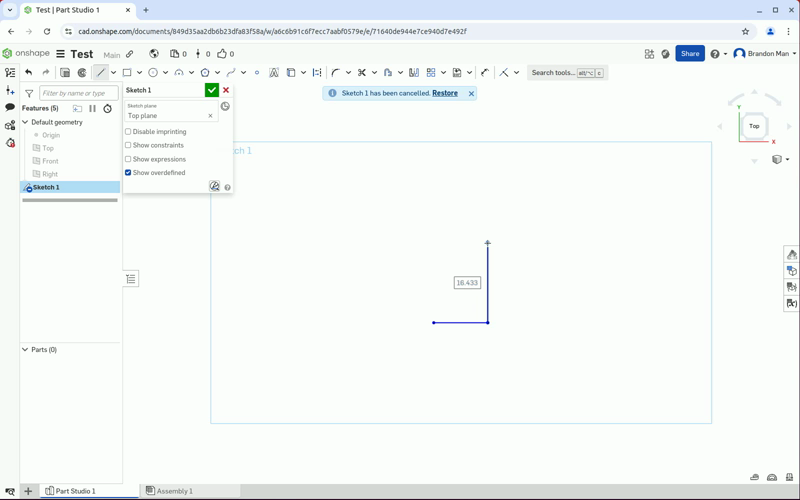
mouse_move(517, 242)
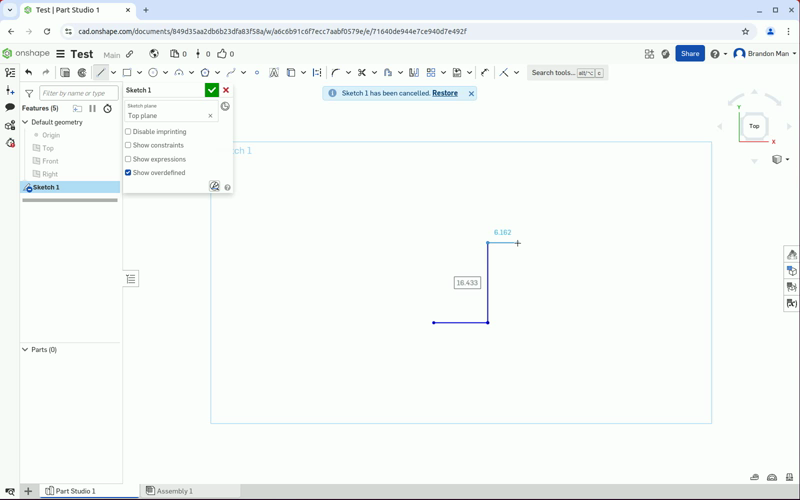
mouse_move(433, 242)
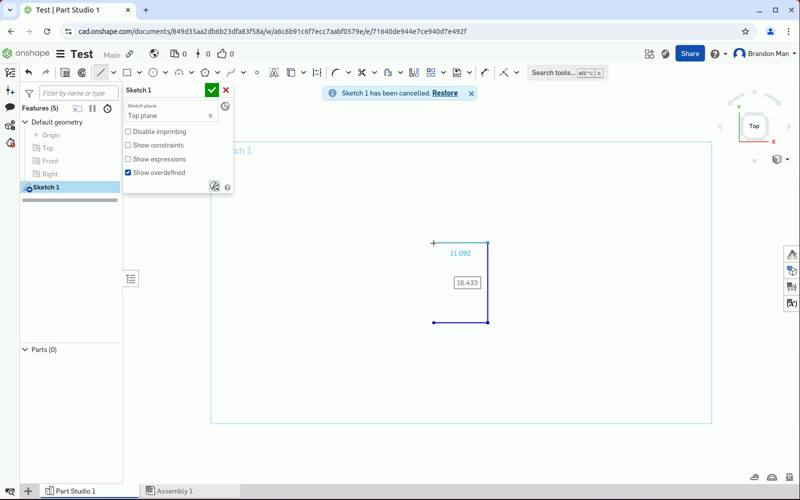
click(433, 242)
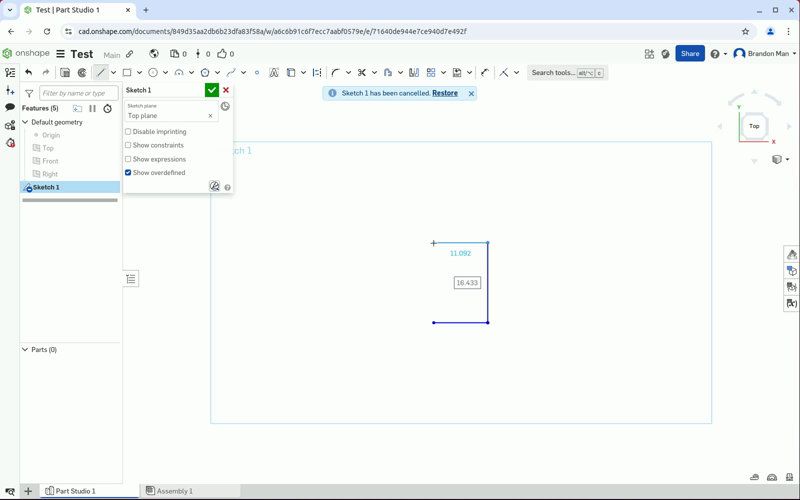
key_up(shift)
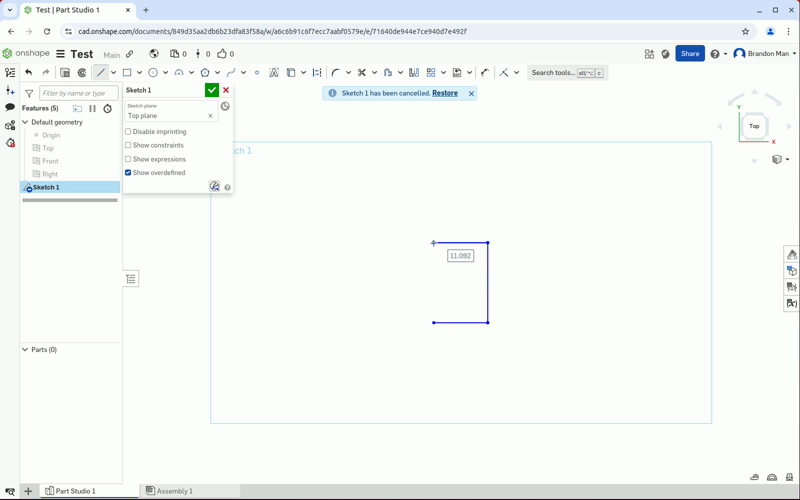
key_down(shift)
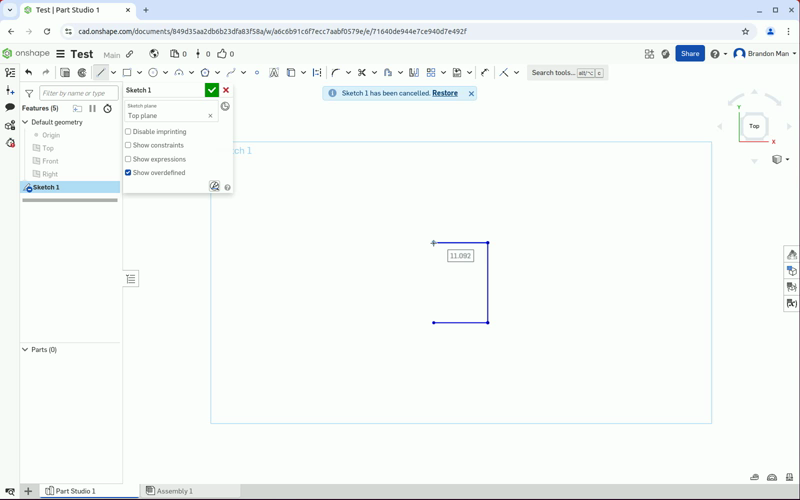
mouse_move(433, 322)
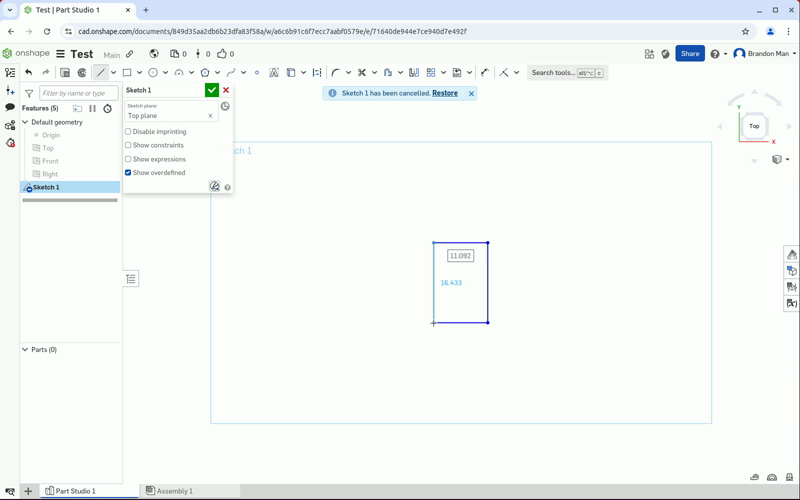
key_up(shift)
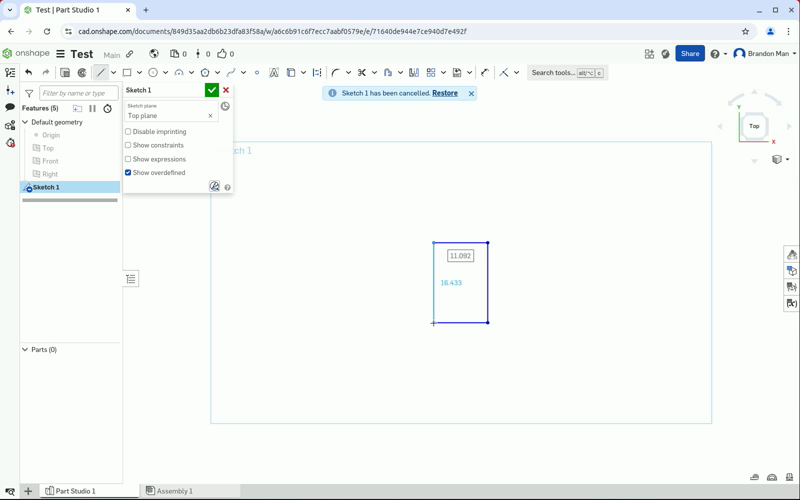
click(433, 322)
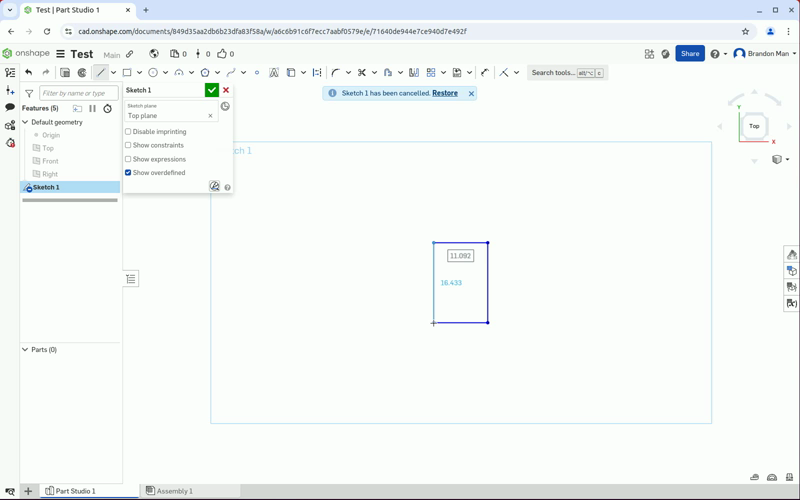
key(esc)
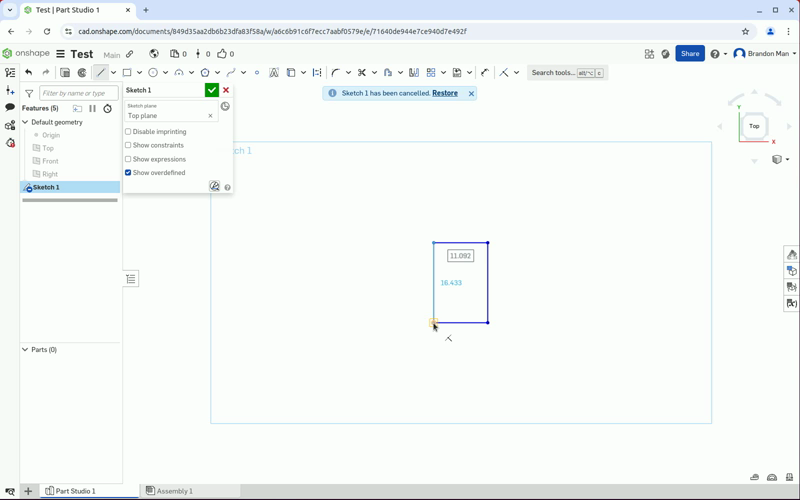
mouse_move(470, 300)
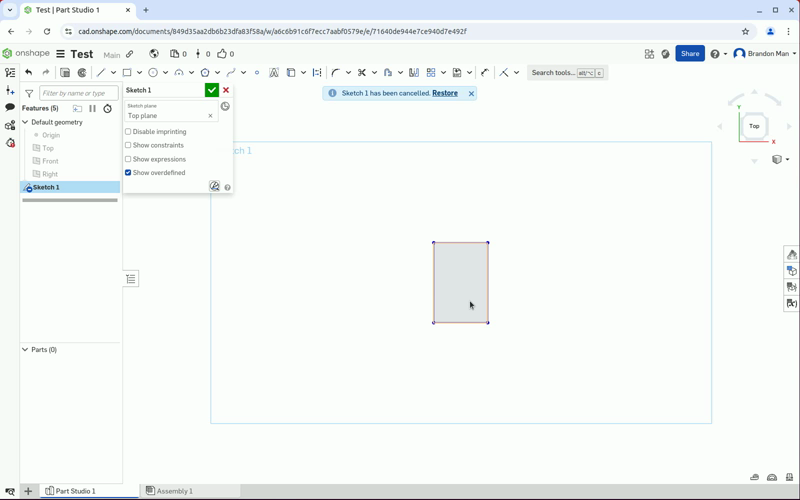
click(470, 300)
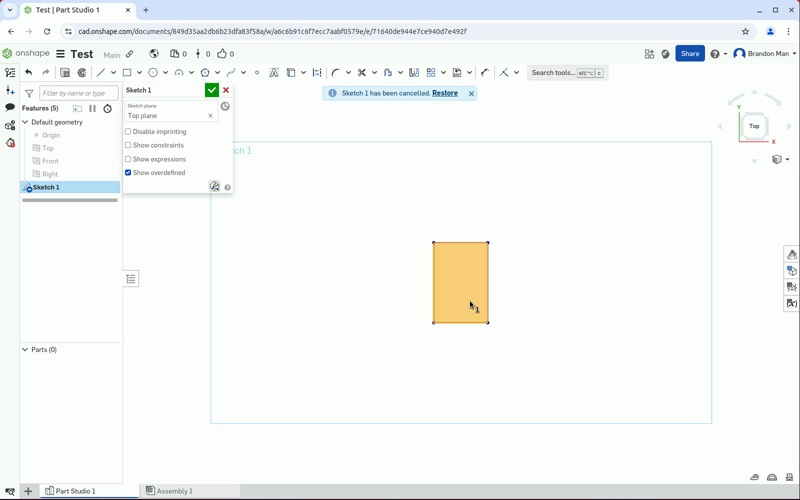
mouse_move(73, 352)
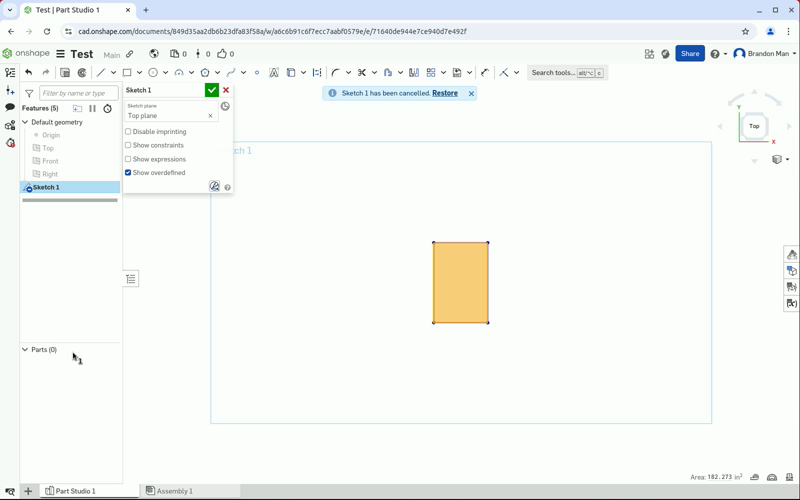
key(shift+y)
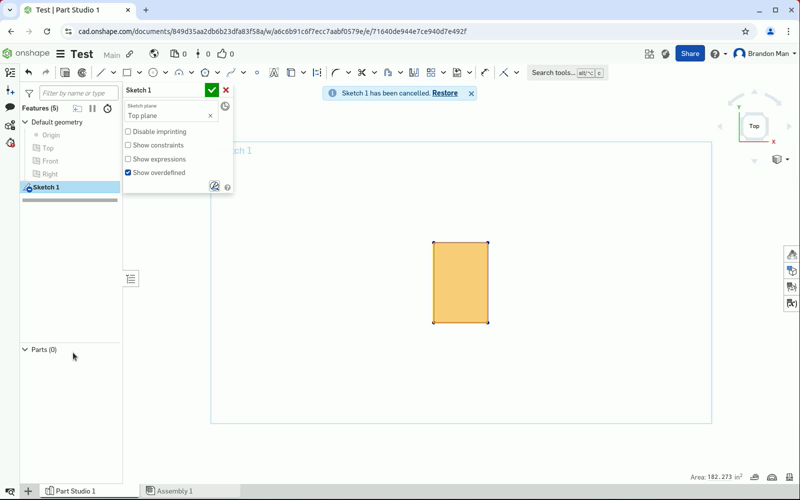
key(shift+e)
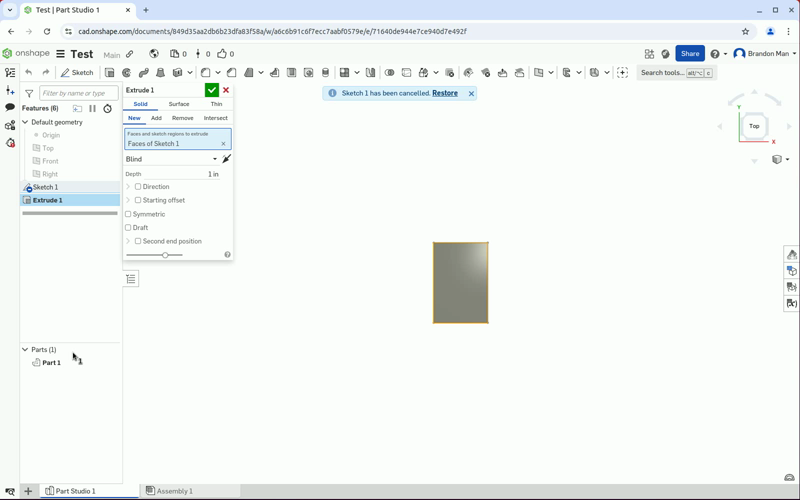
mouse_move(143, 106)
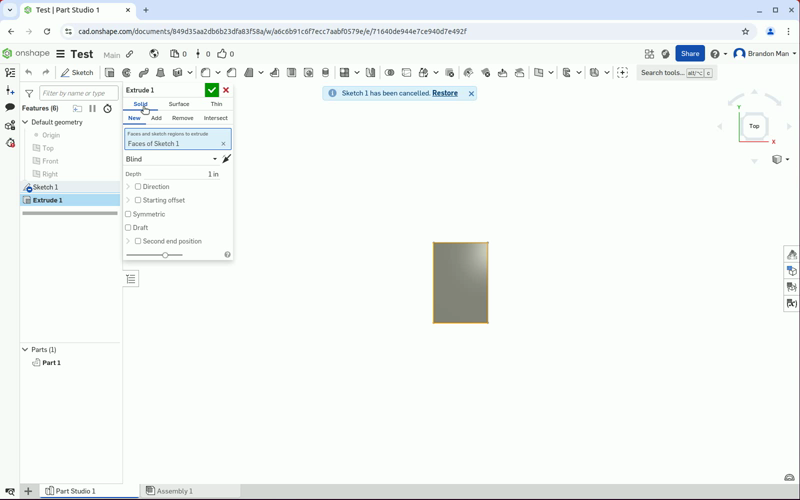
click(143, 106)
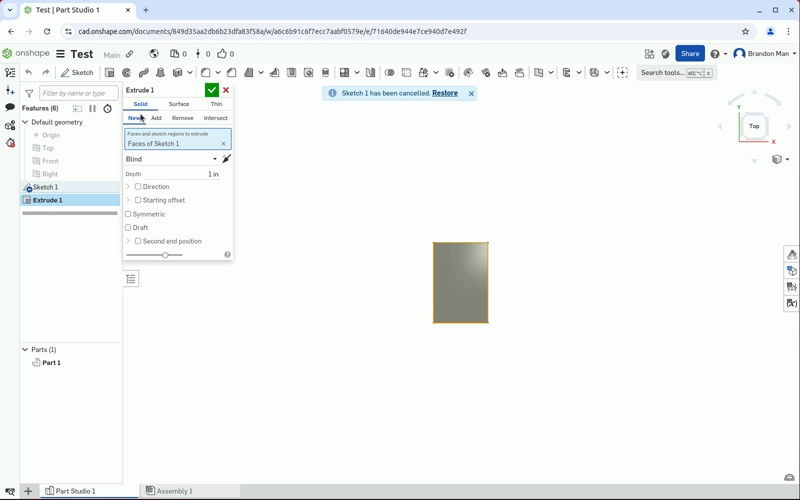
mouse_move(137, 120)
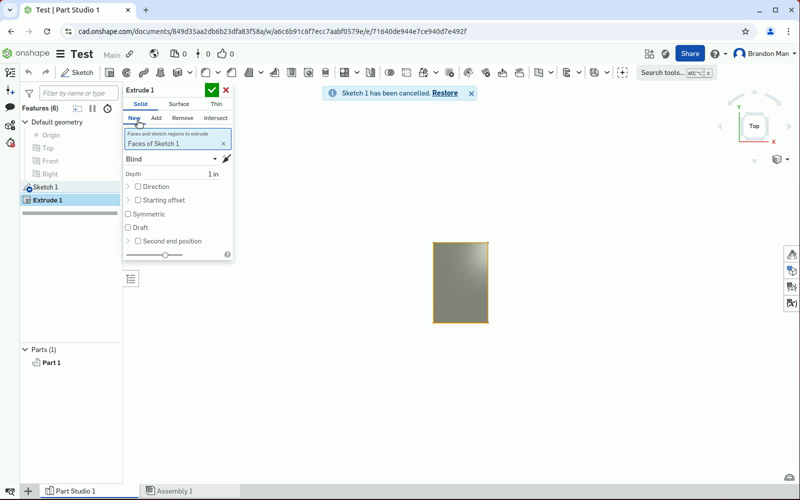
click(137, 120)
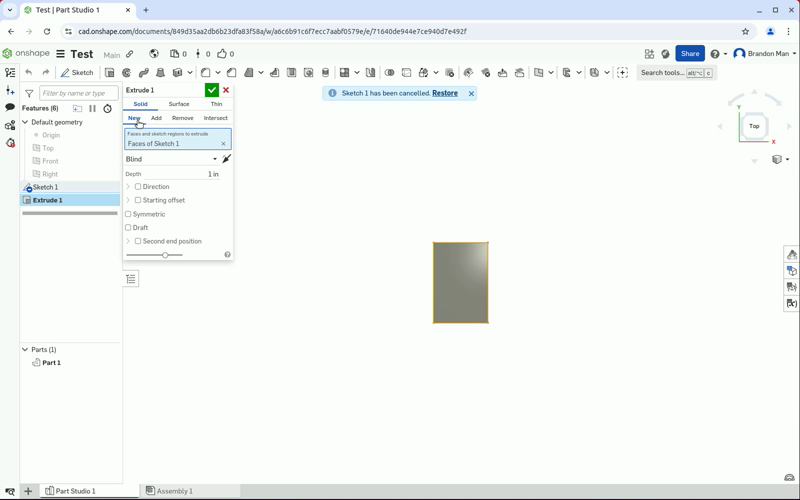
key(tab, 4)
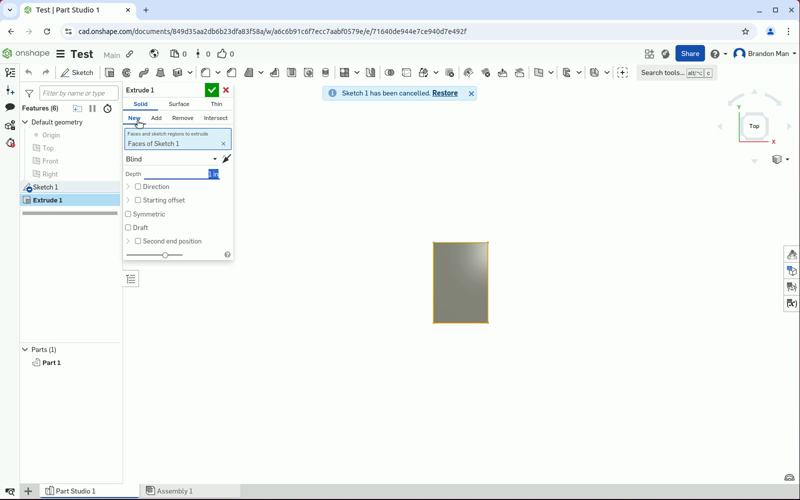
text(23.108)
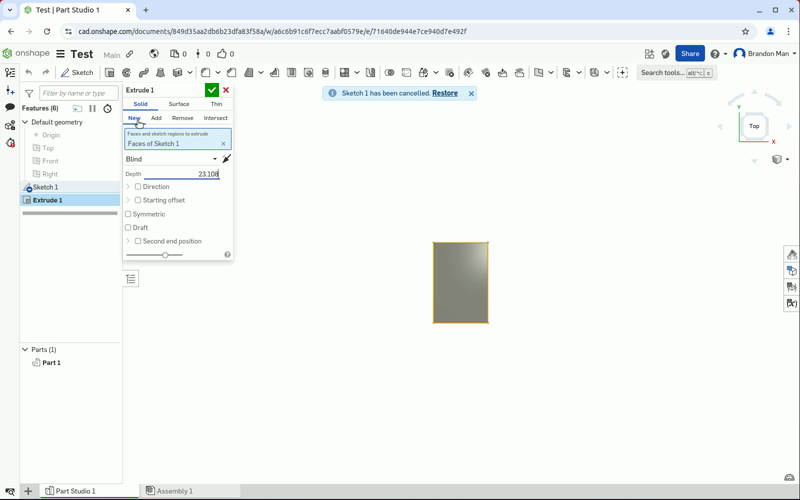
key(enter)
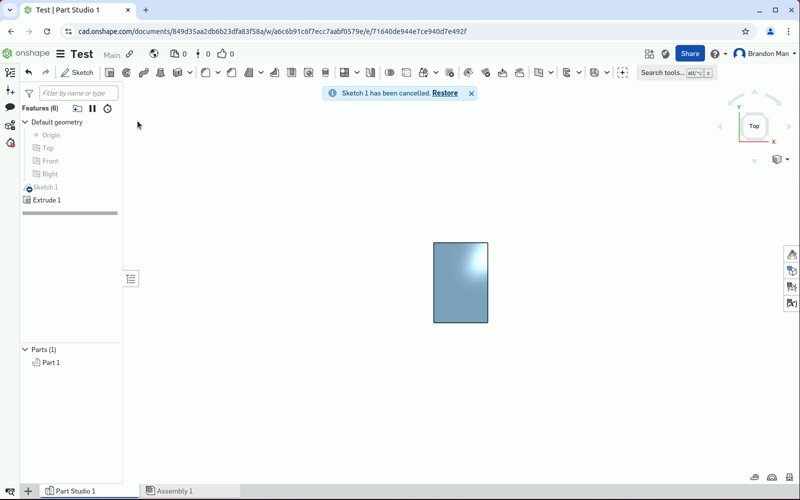
key(shift+h)
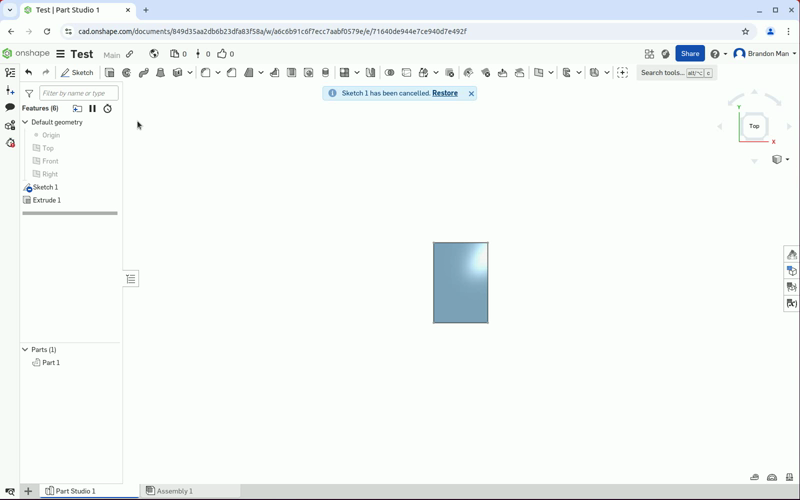
key(shift+h)
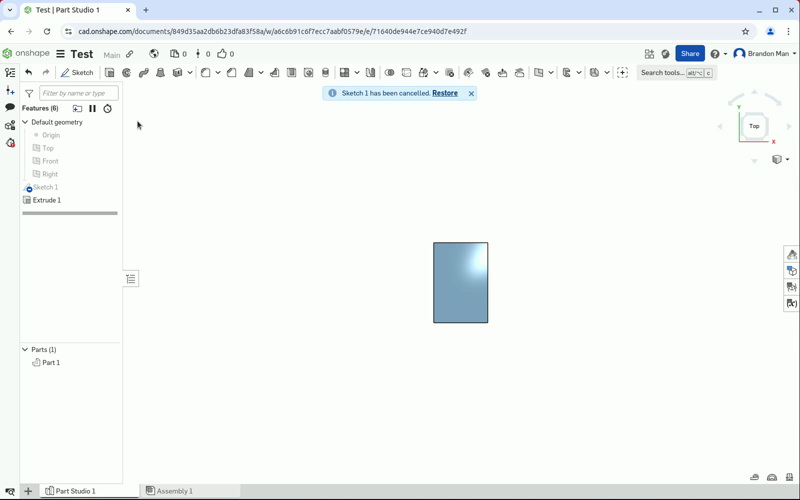
mouse_move(73, 189)
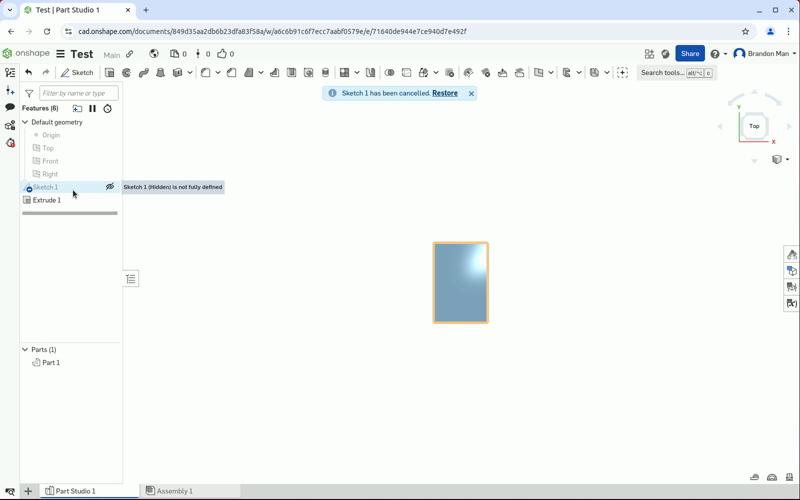
click(73, 189)
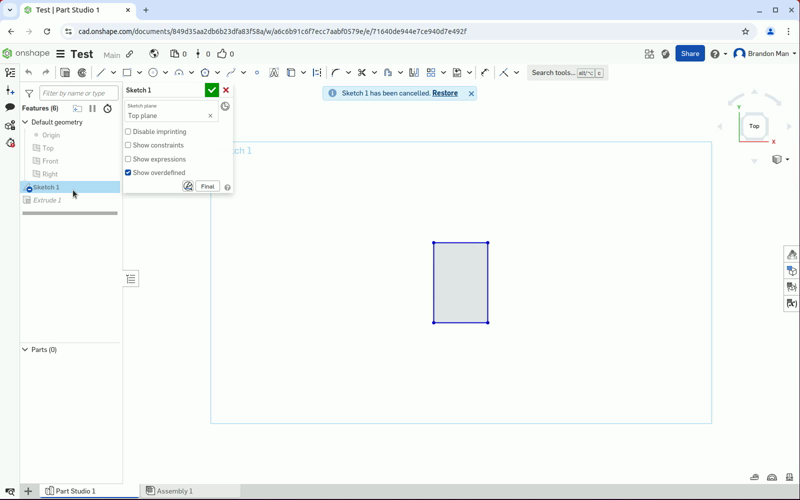
mouse_move(229, 92)
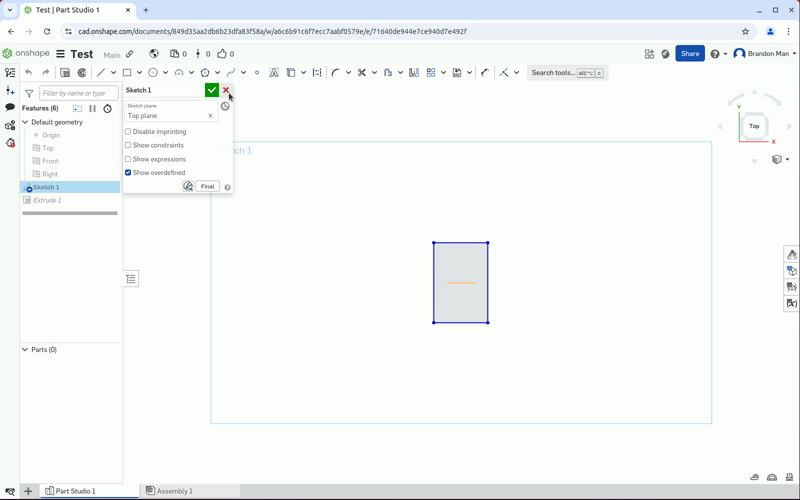
click(229, 92)
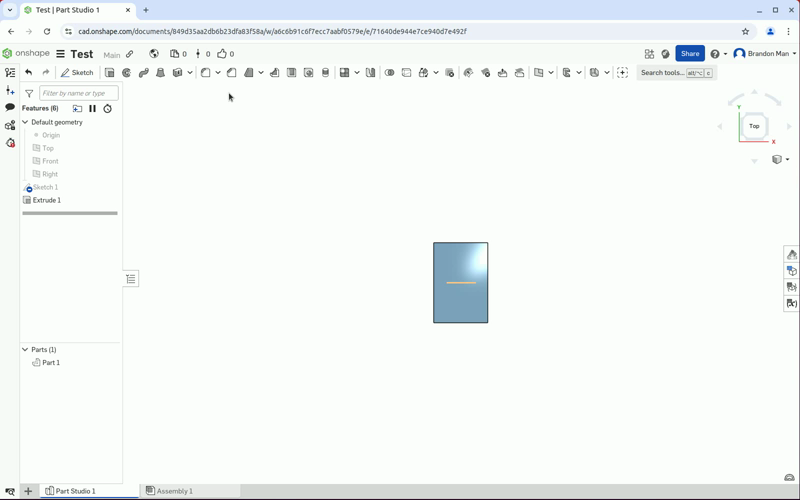
mouse_move(73, 352)
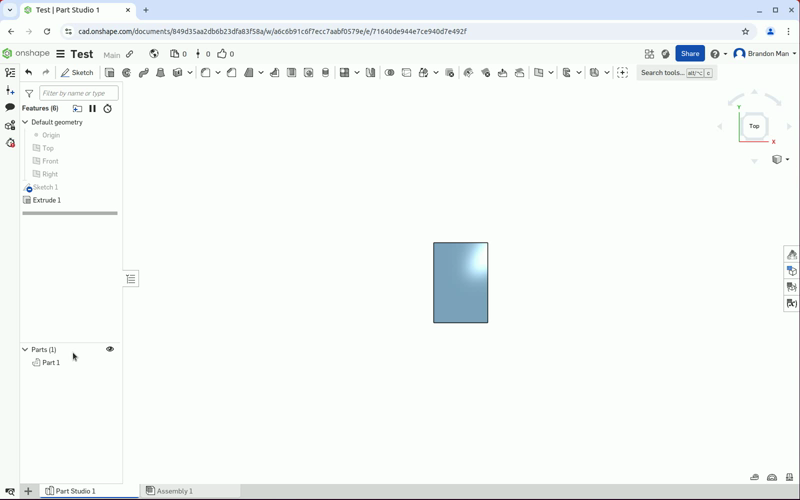
key(y)
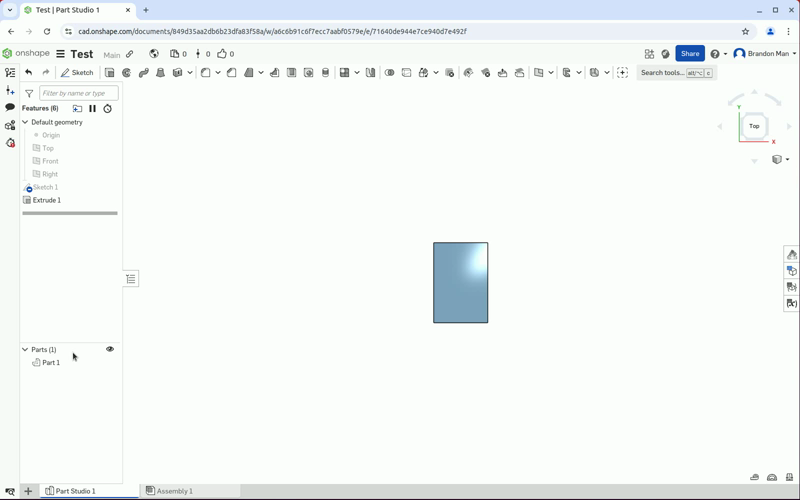
key(shift+p)
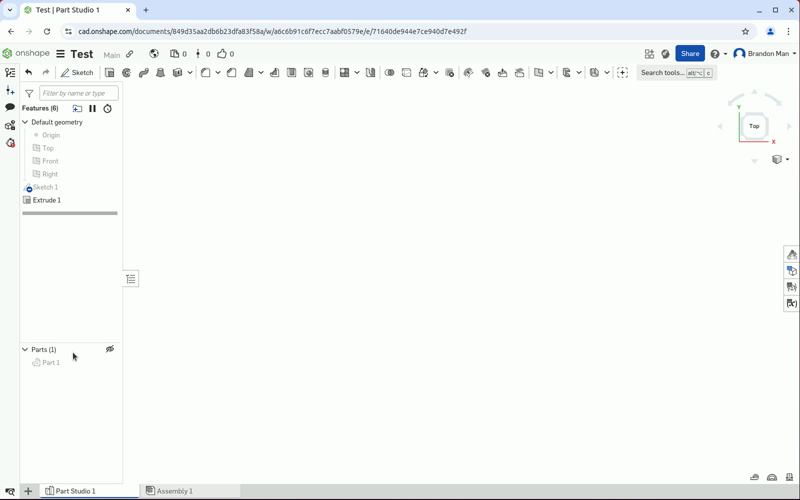
key(space)
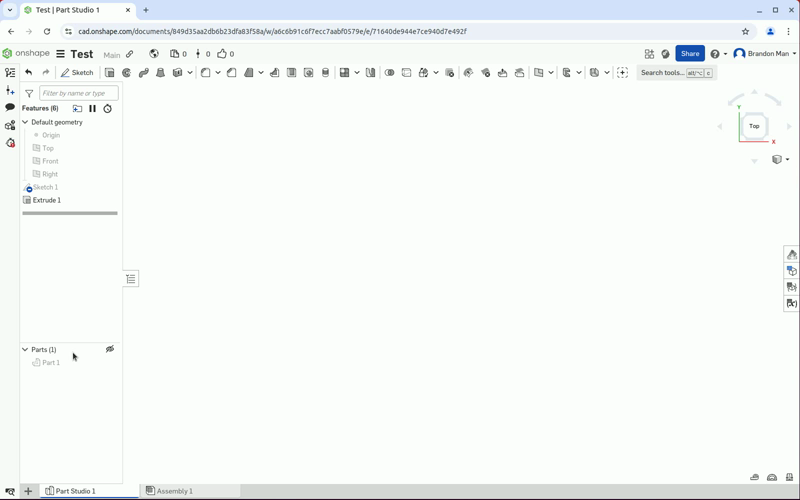
key_down(shift)
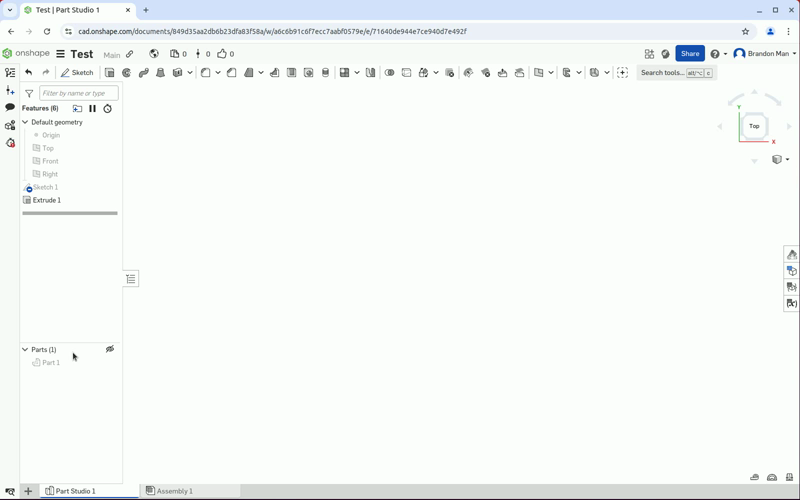
key(up)
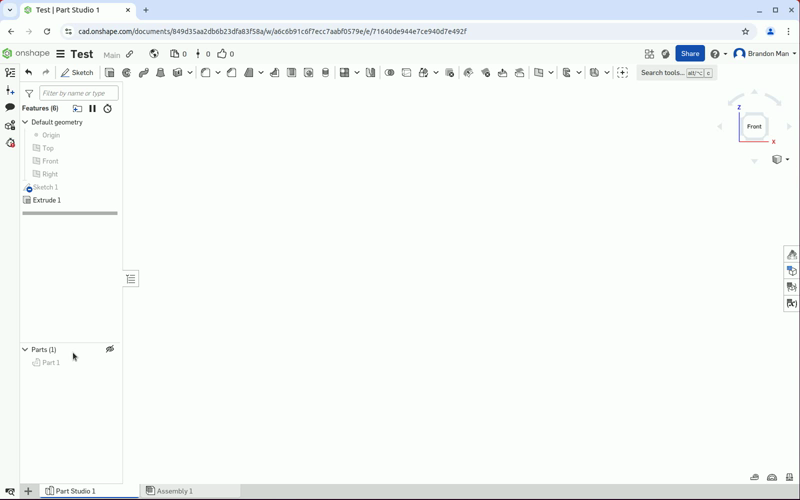
key_up(shift)
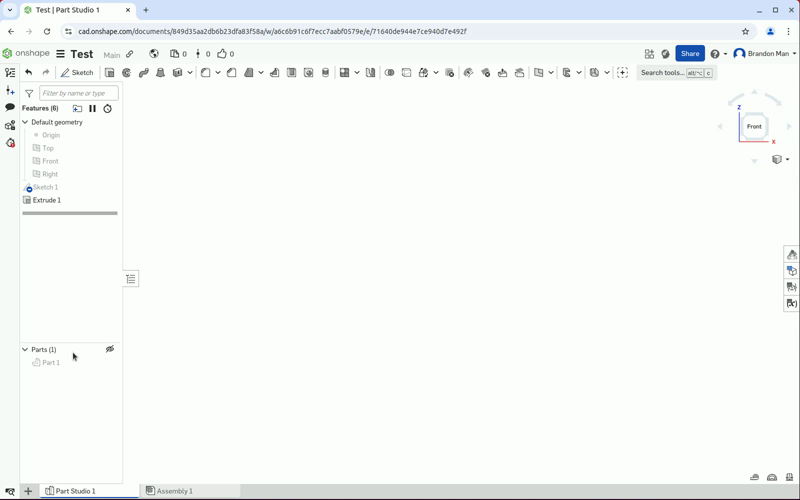
mouse_move(73, 352)
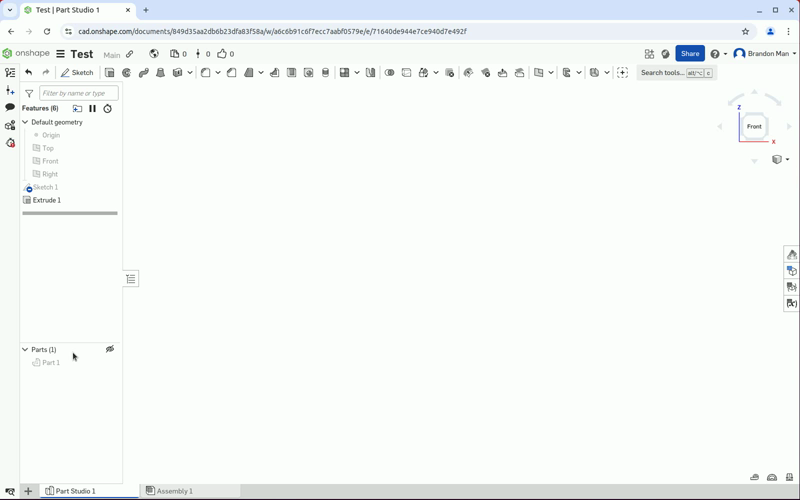
key(shift+y)
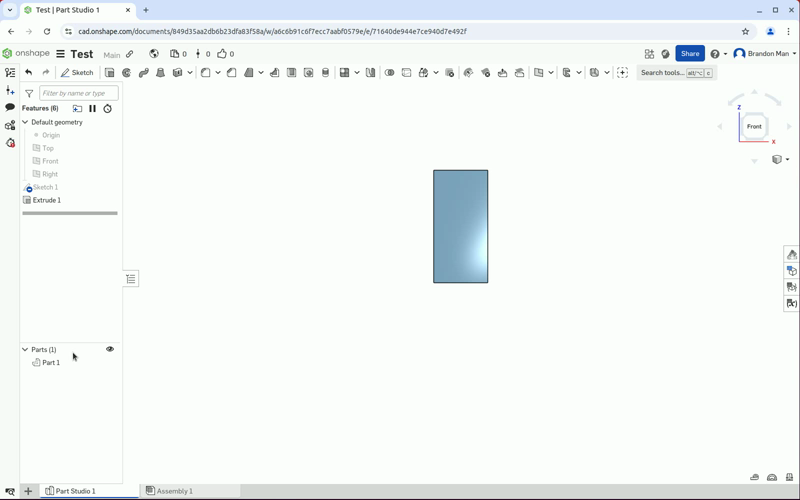
mouse_move(541, 75)
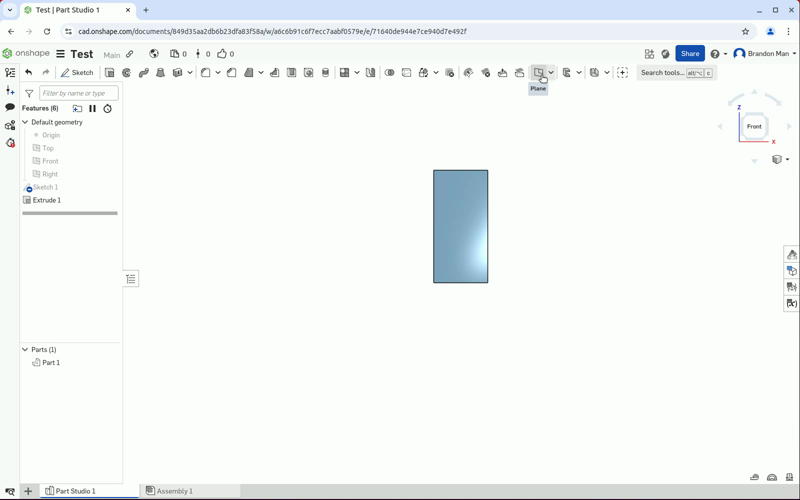
click(541, 75)
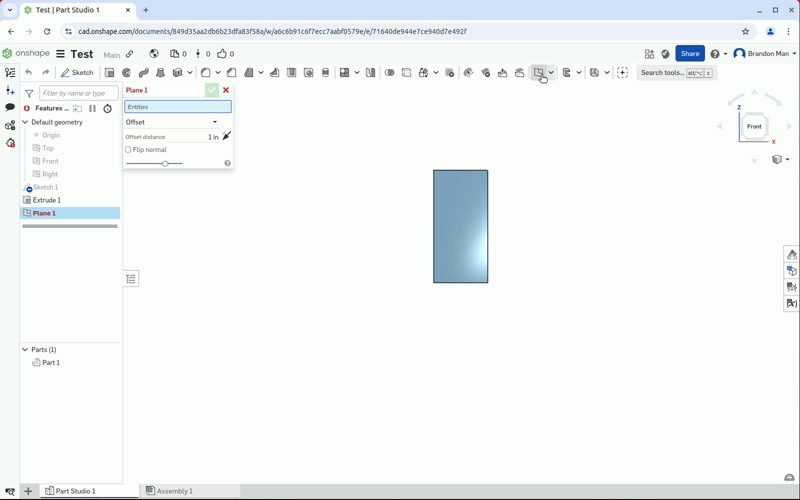
mouse_move(73, 163)
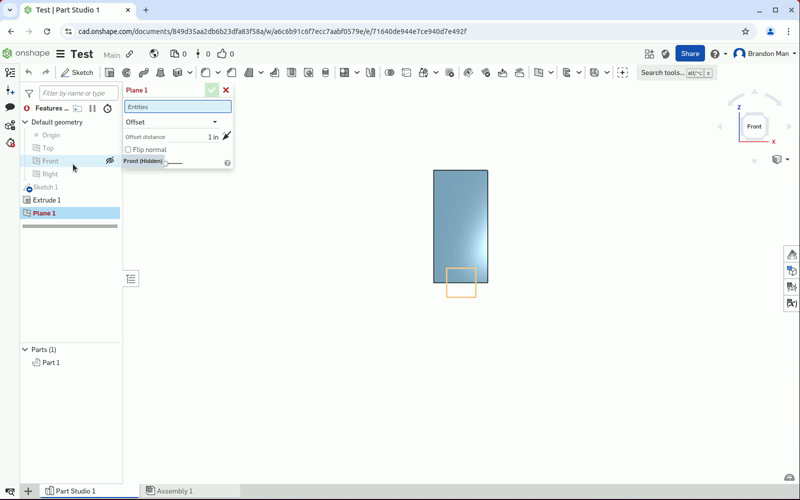
click(73, 163)
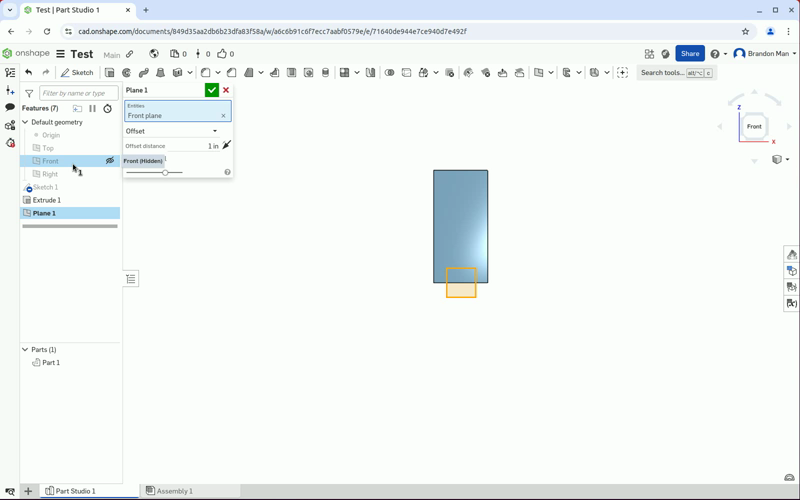
key(tab, 2)
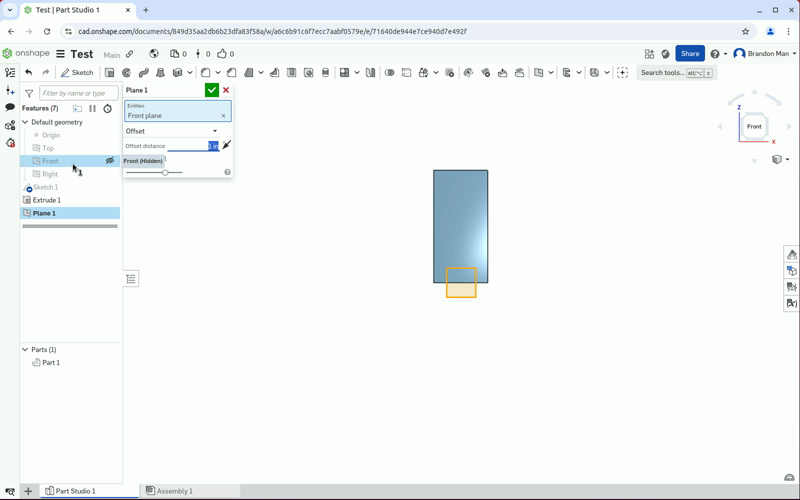
text(8.196)
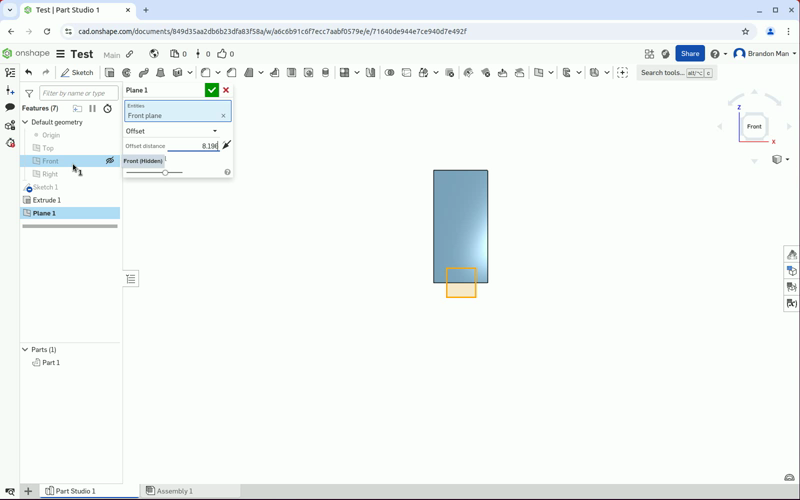
key(enter, 2)
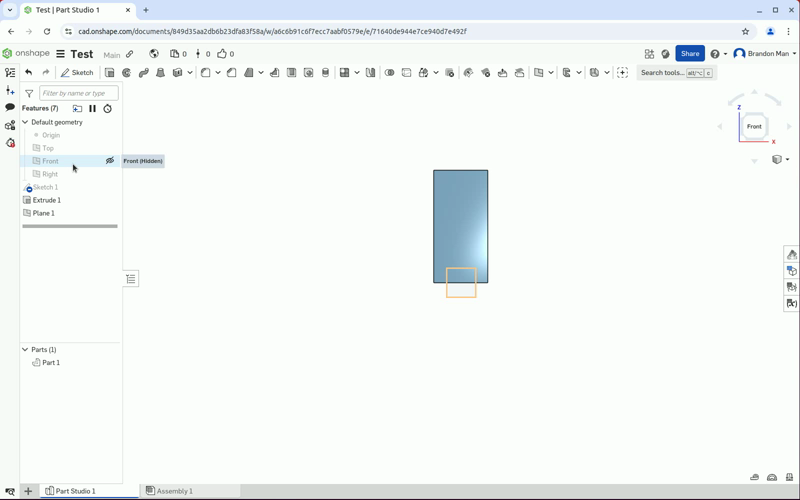
key(shift+s)
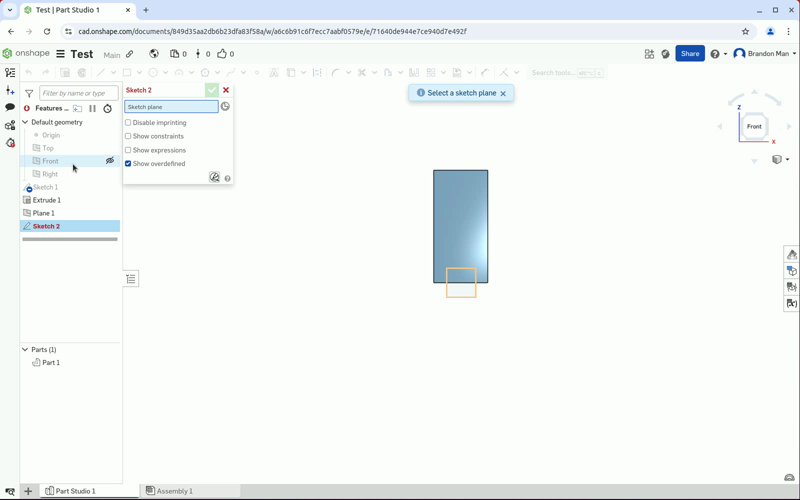
mouse_move(73, 215)
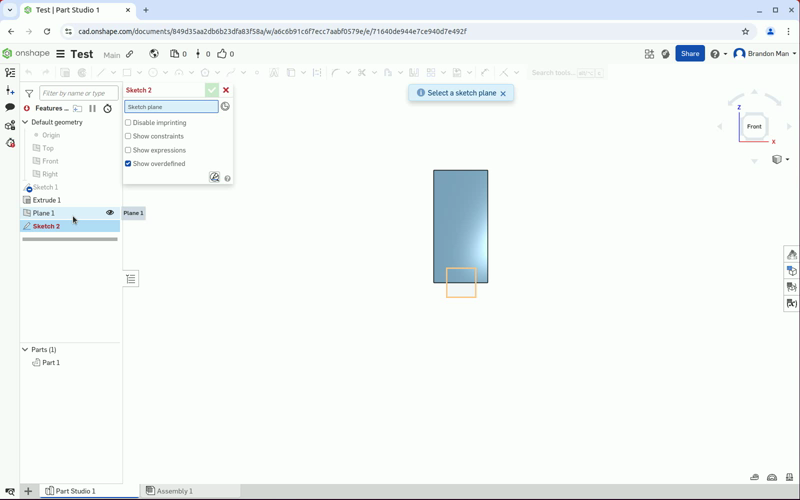
click(73, 215)
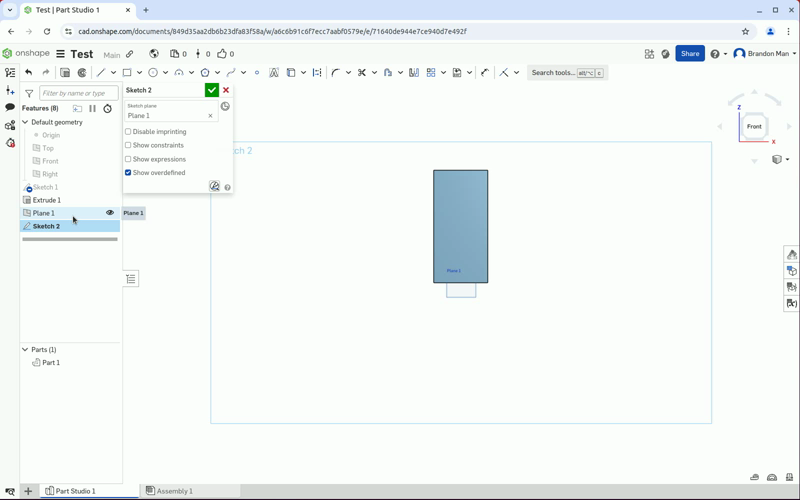
mouse_move(73, 352)
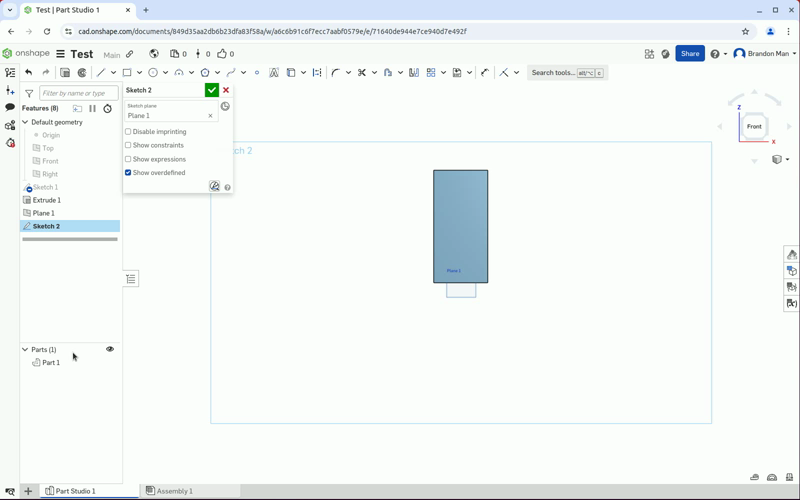
key(y)
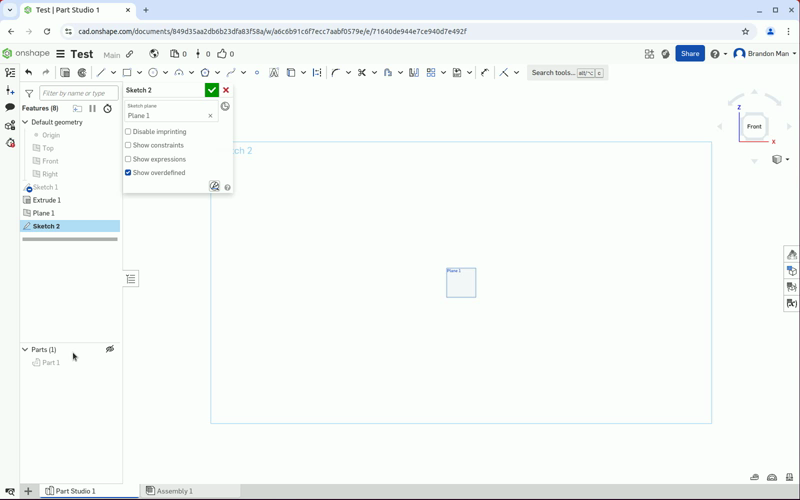
key(l)
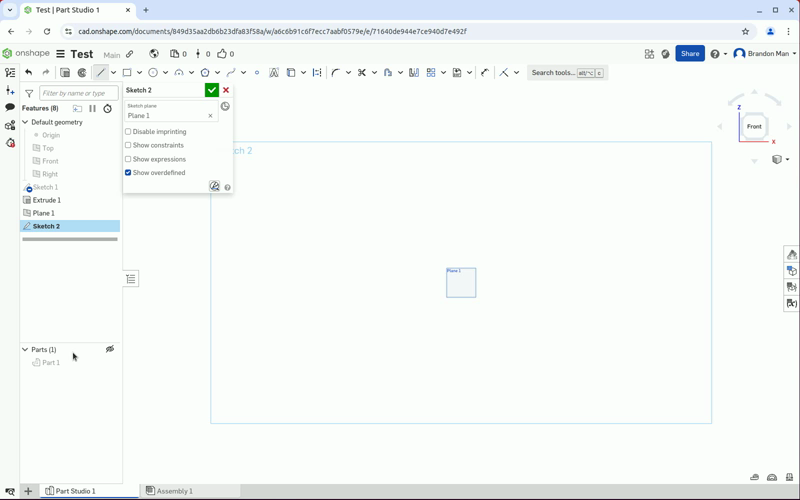
key_down(shift)
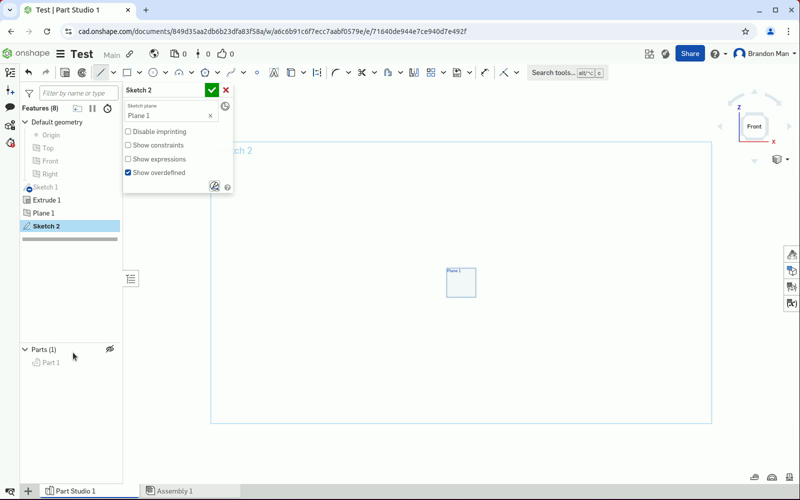
mouse_move(437, 278)
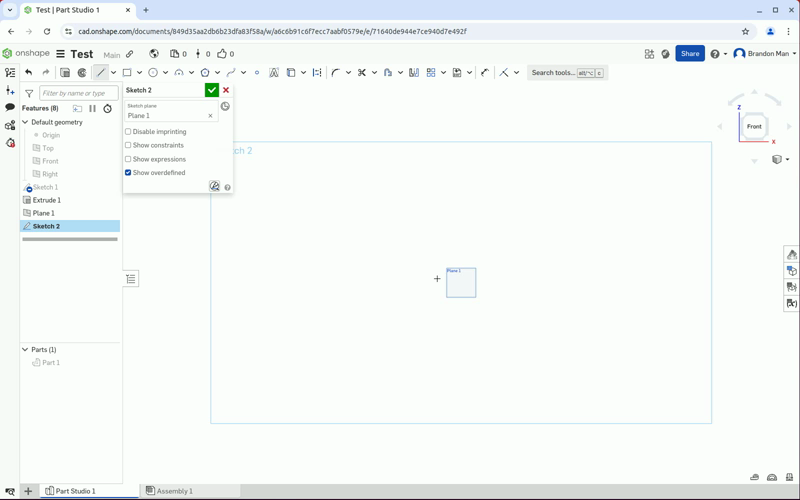
click(437, 278)
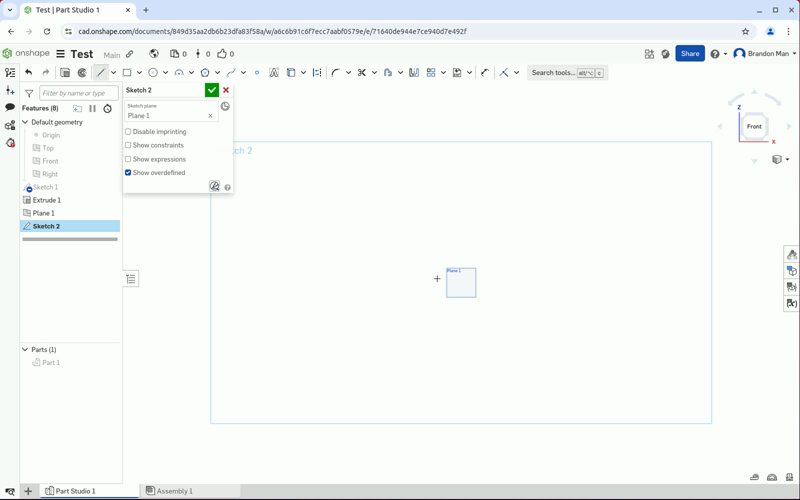
key_up(shift)
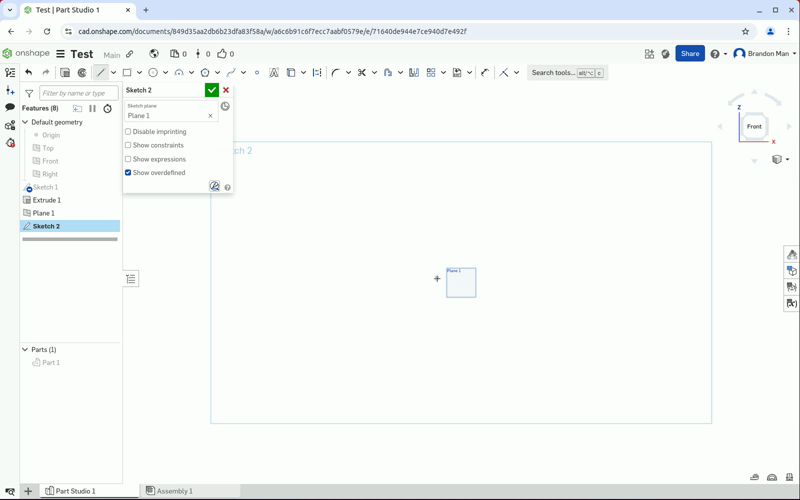
key_down(shift)
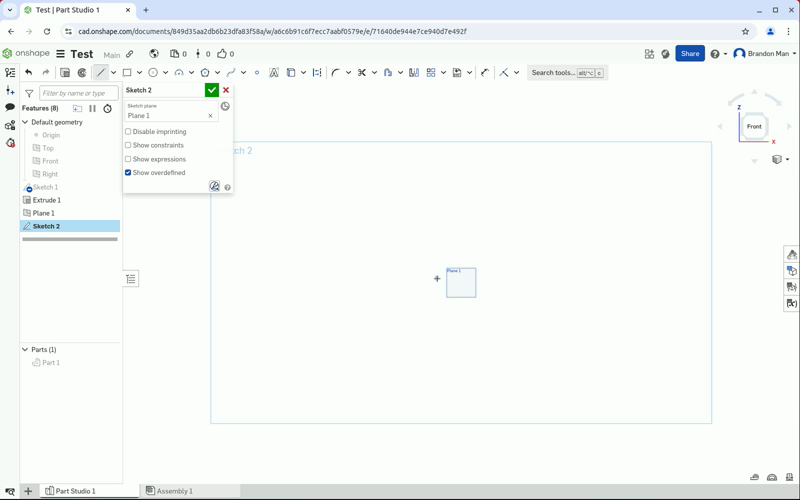
mouse_move(467, 278)
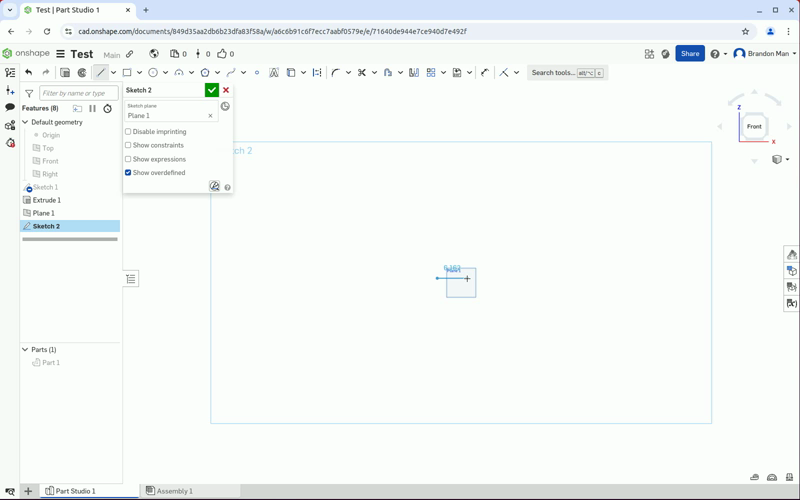
mouse_move(483, 278)
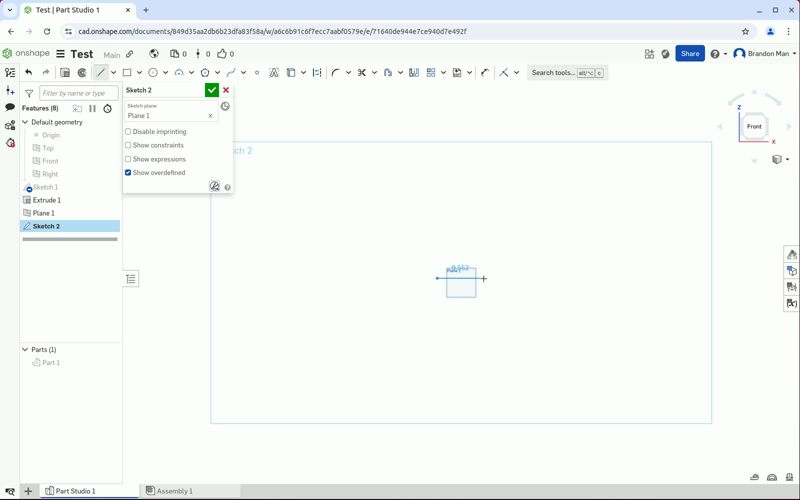
click(483, 278)
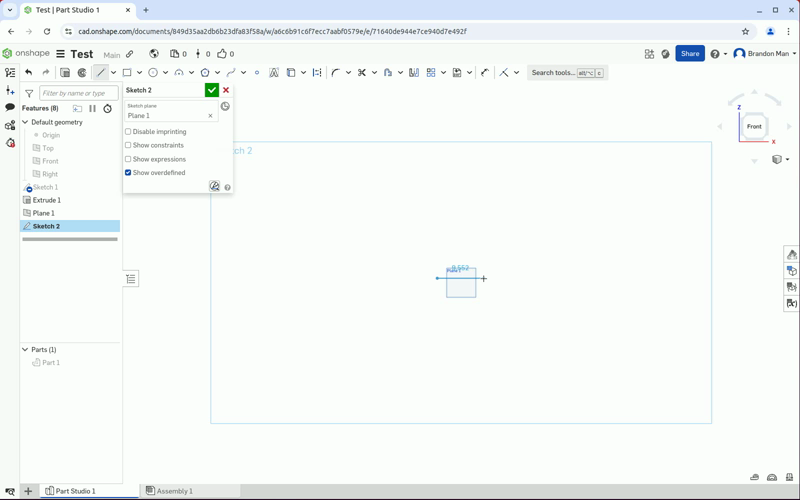
key_up(shift)
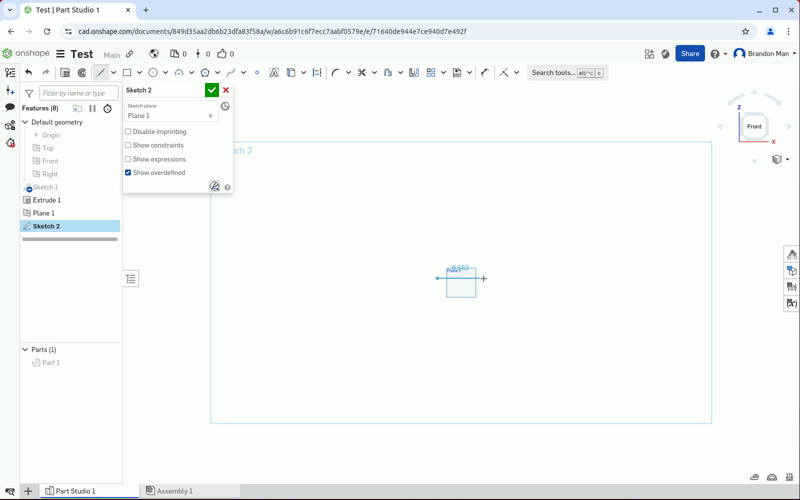
key_down(shift)
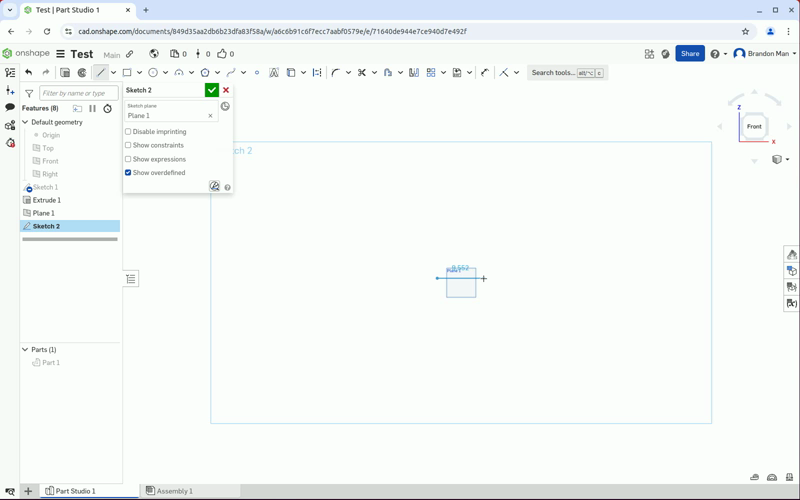
mouse_move(483, 174)
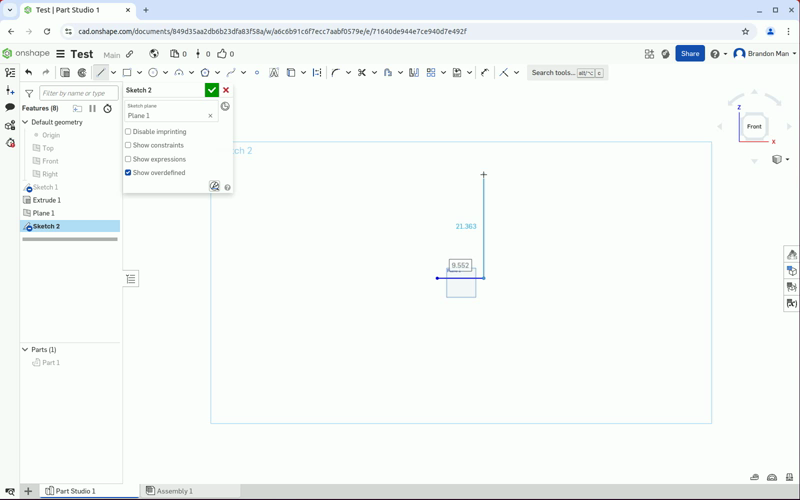
click(483, 174)
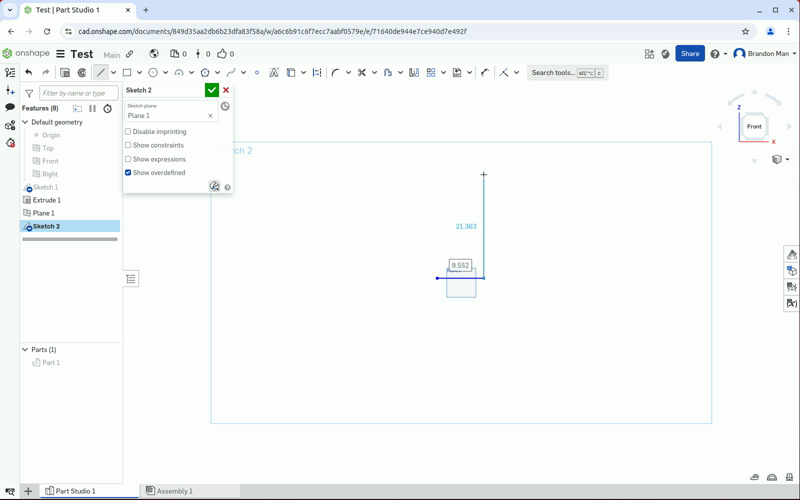
key_up(shift)
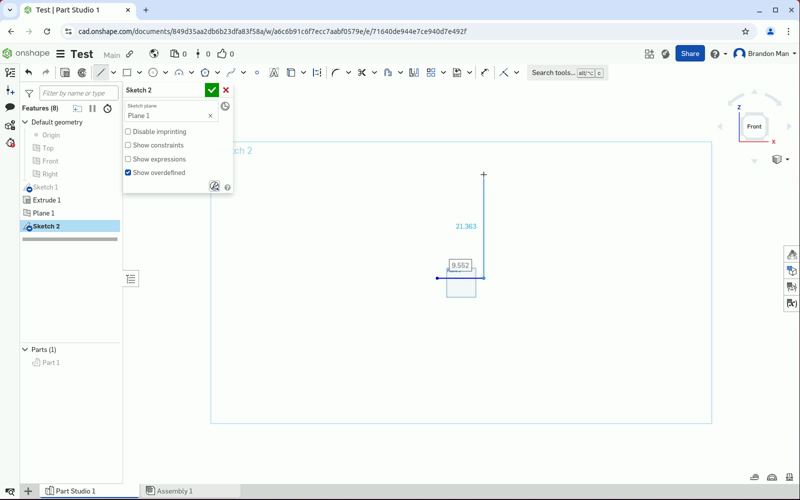
key_down(shift)
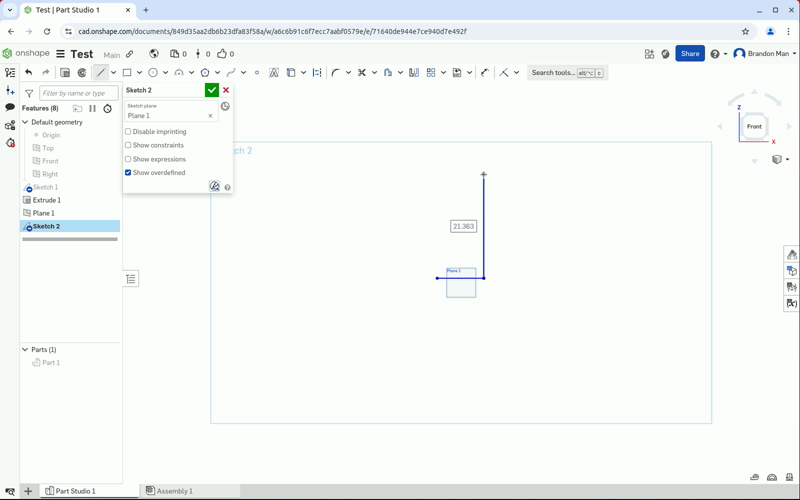
mouse_move(513, 174)
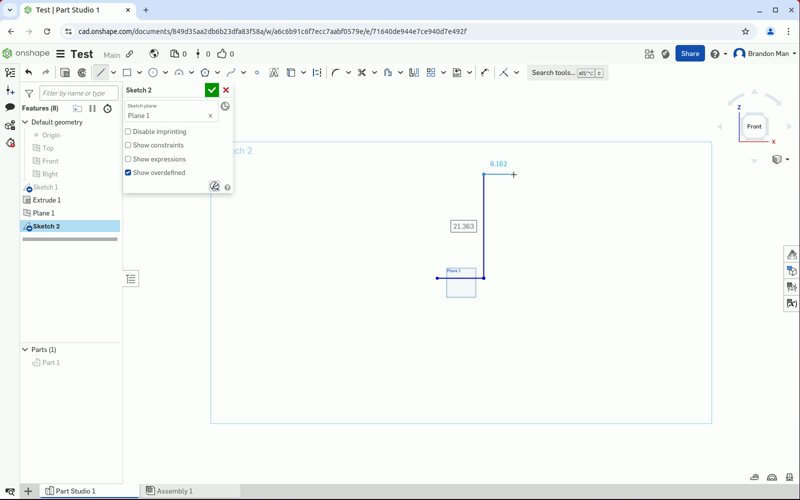
mouse_move(437, 174)
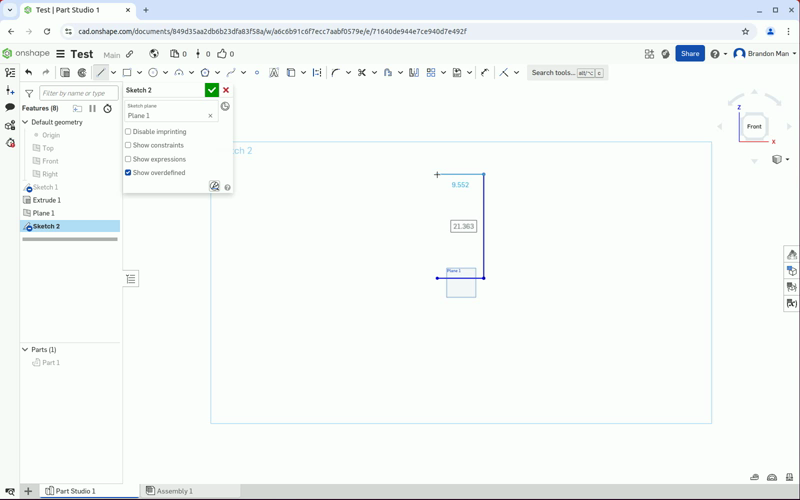
click(437, 174)
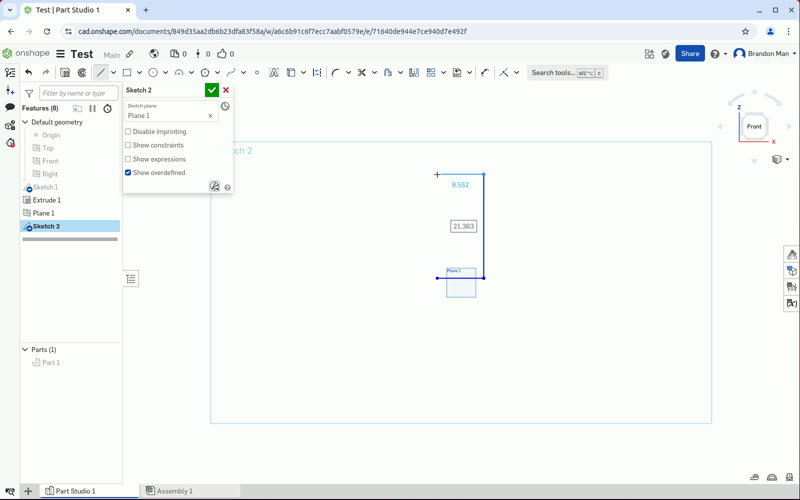
key_up(shift)
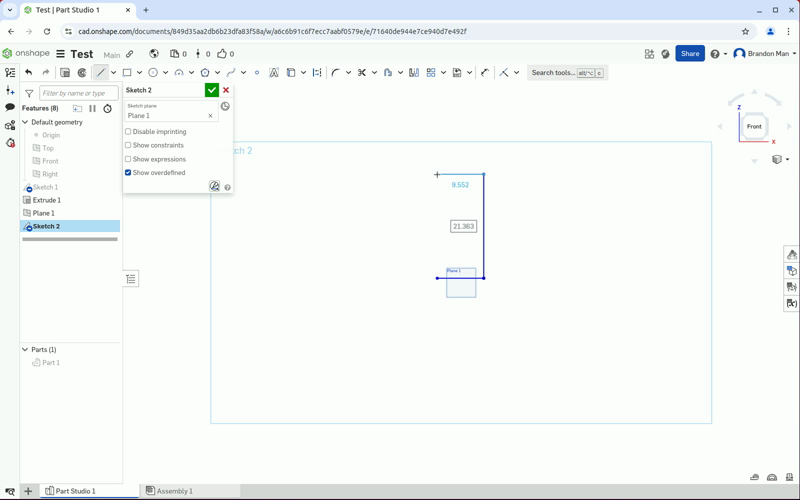
key_down(shift)
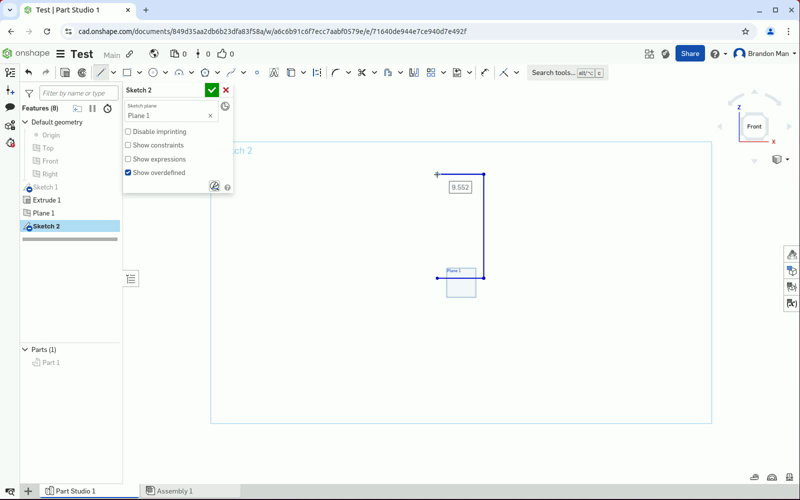
mouse_move(437, 278)
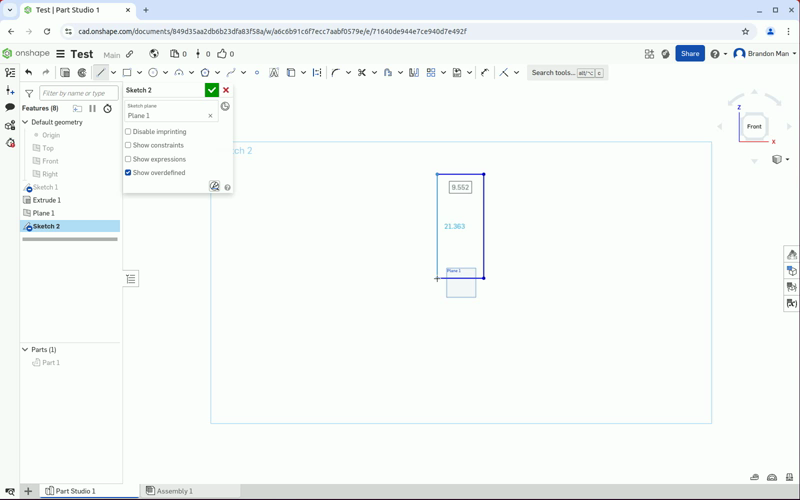
key_up(shift)
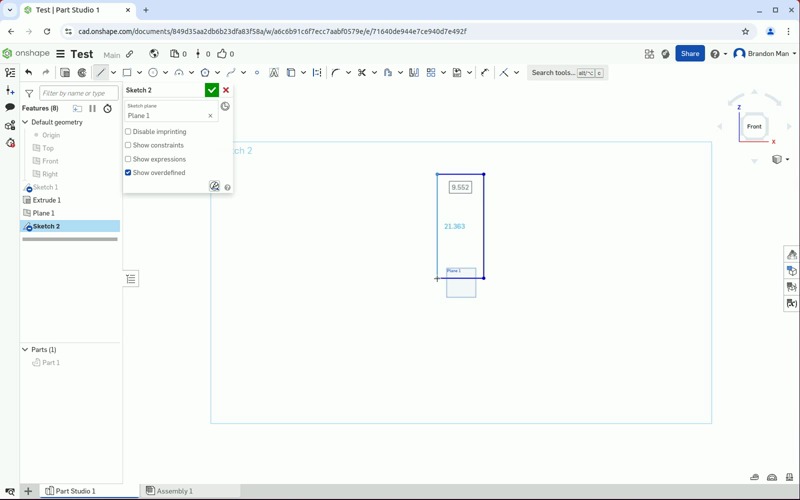
click(437, 278)
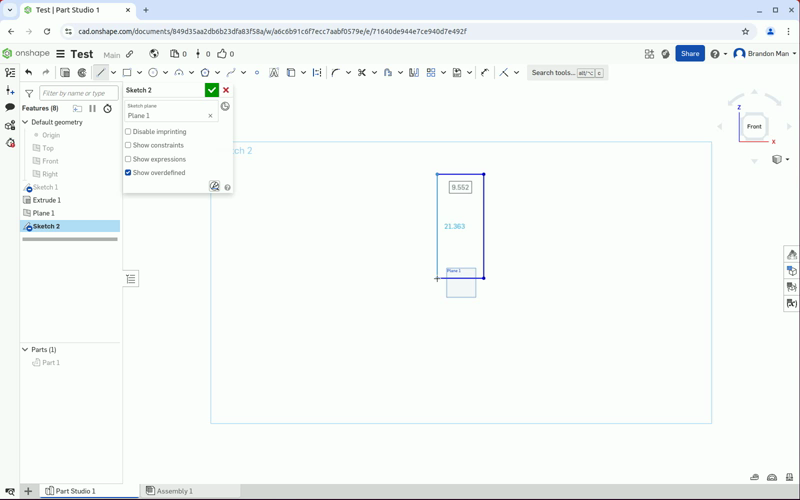
key(esc)
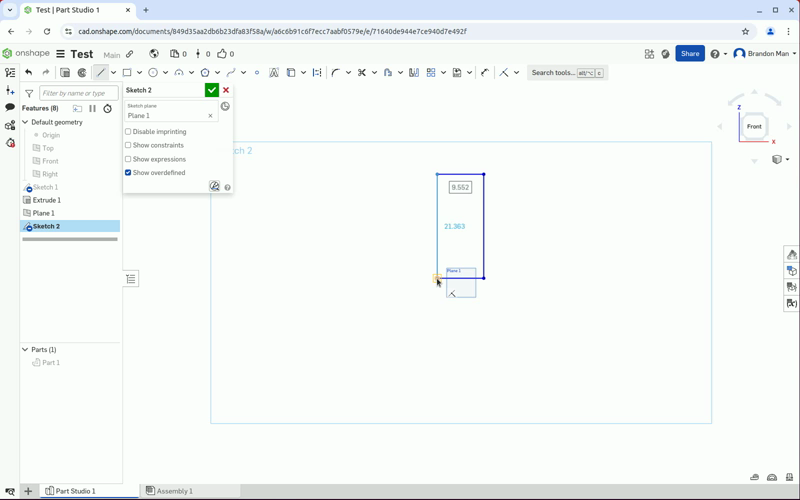
mouse_move(474, 263)
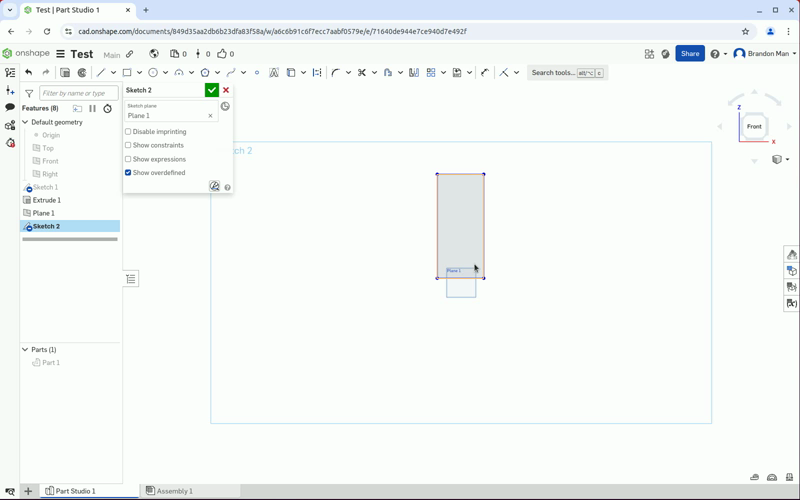
click(474, 263)
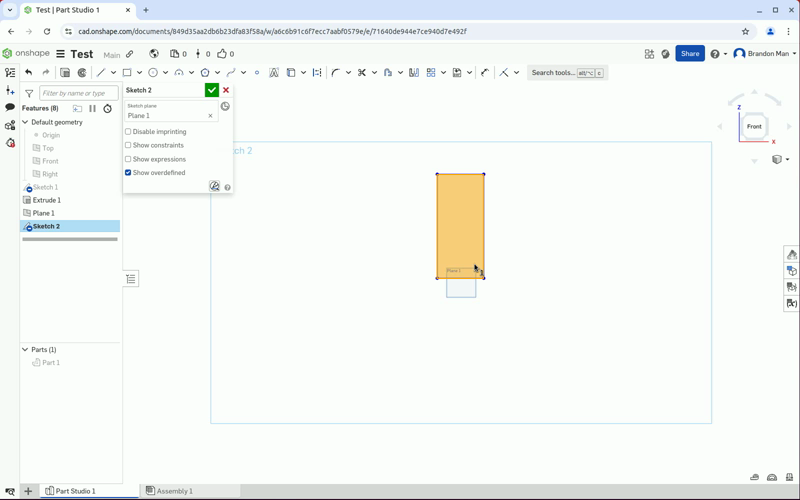
mouse_move(73, 352)
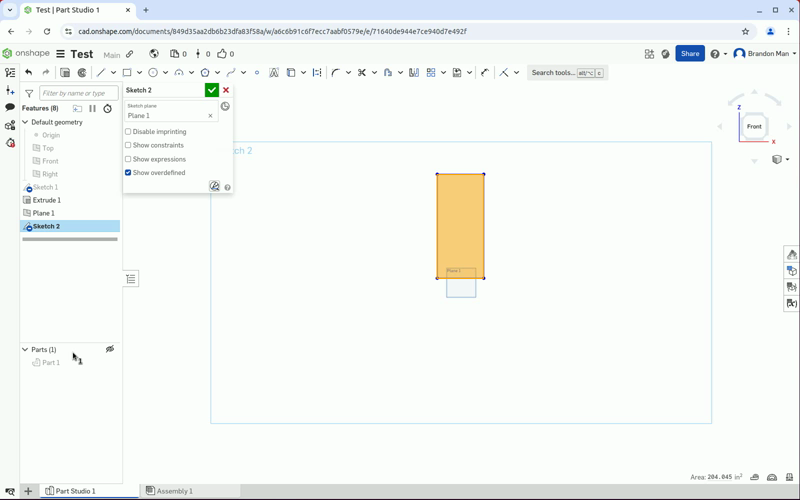
key(shift+y)
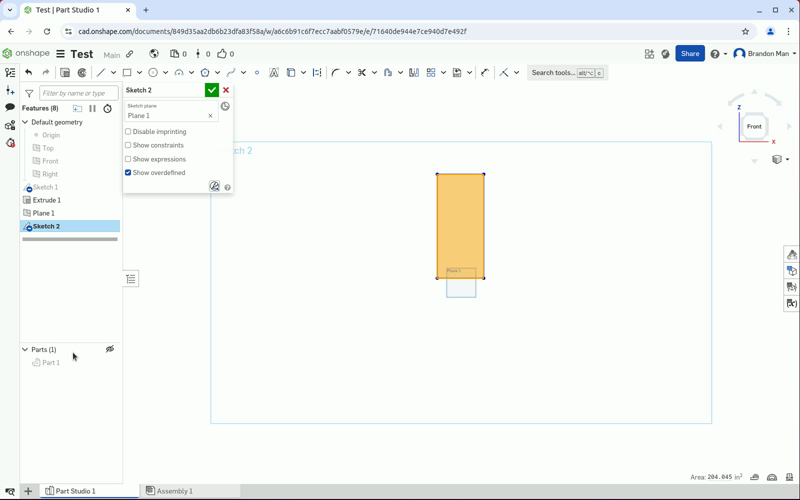
key(shift+e)
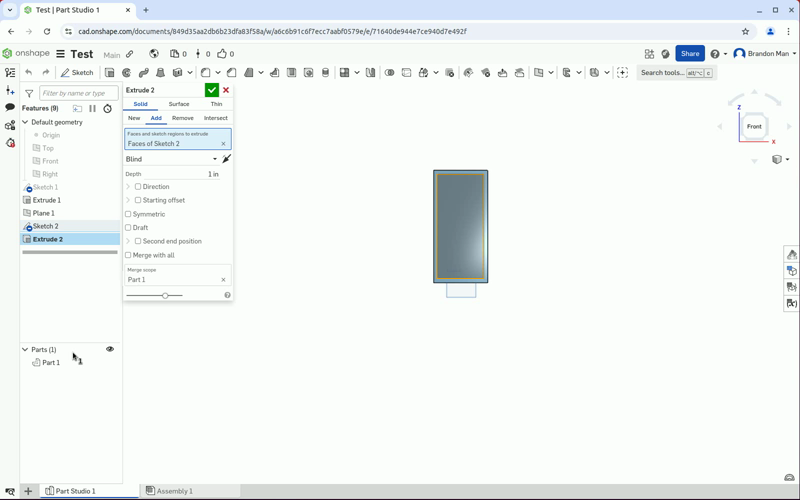
mouse_move(143, 106)
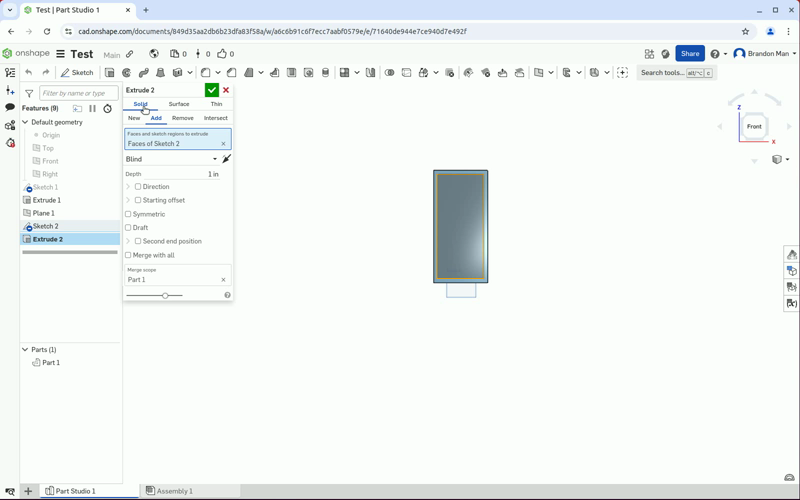
click(143, 106)
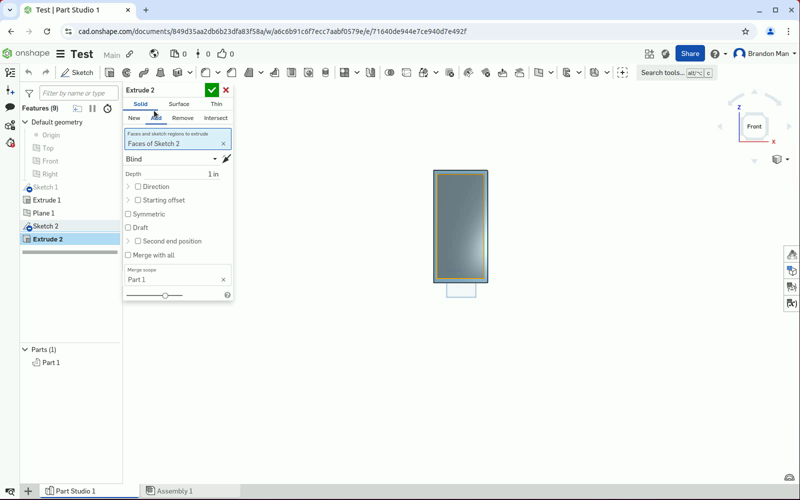
mouse_move(186, 120)
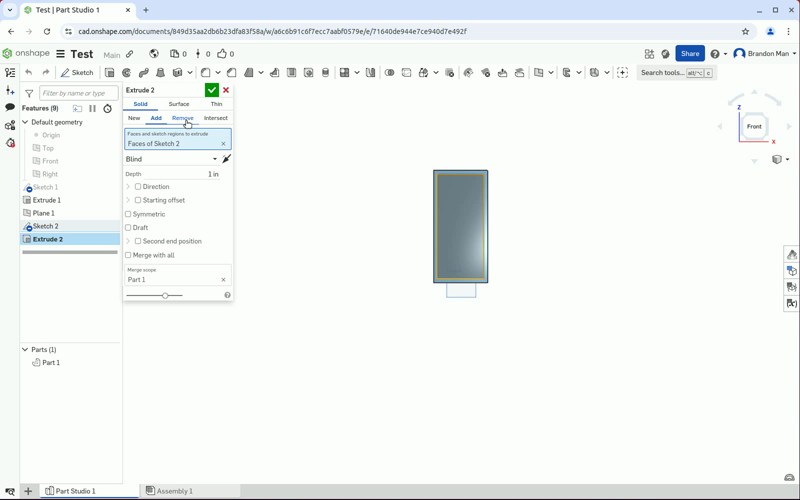
click(186, 120)
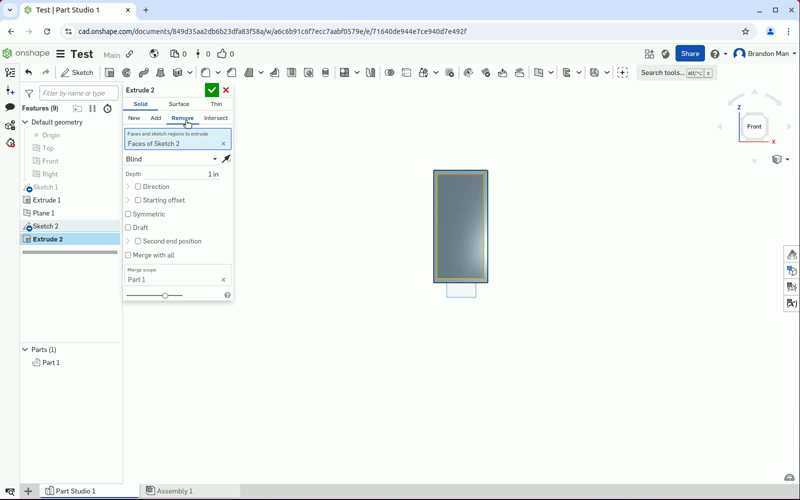
key(tab, 4)
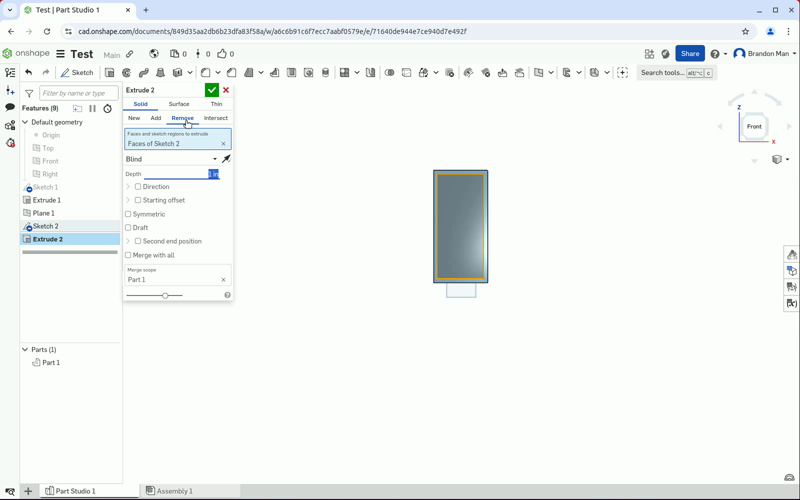
text(0.241)
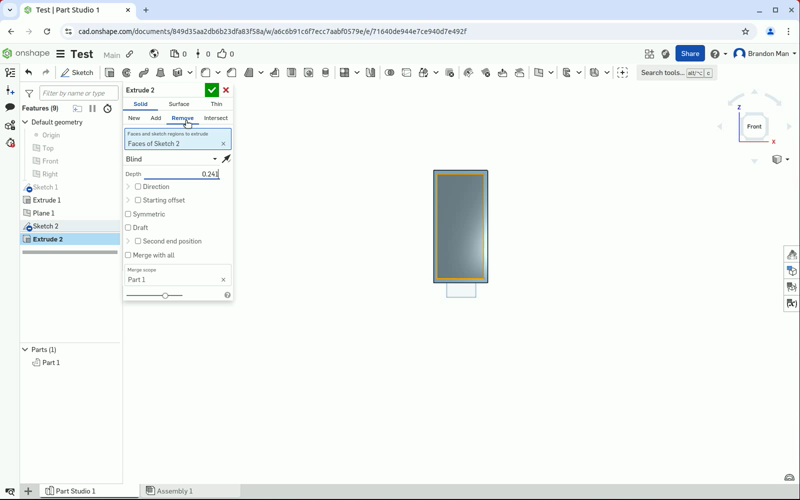
key(tab, 6)
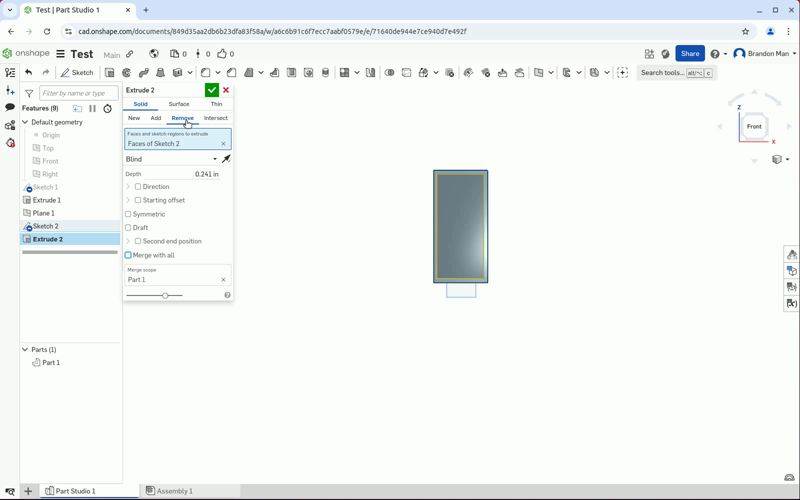
key(space)
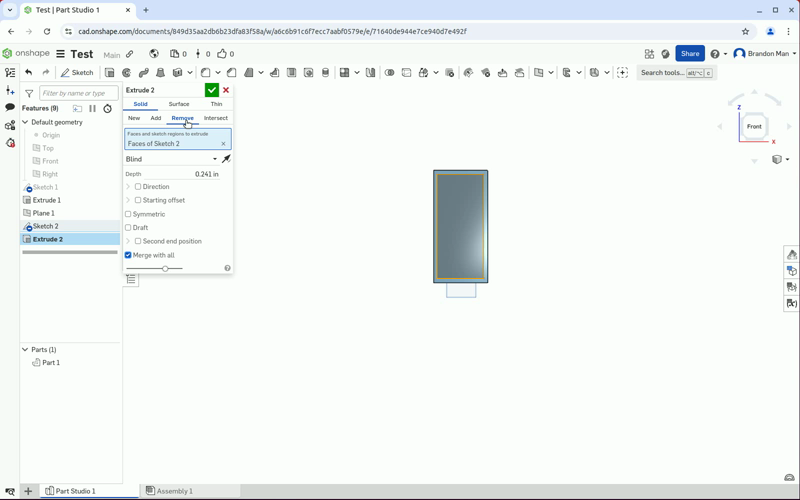
key(enter)
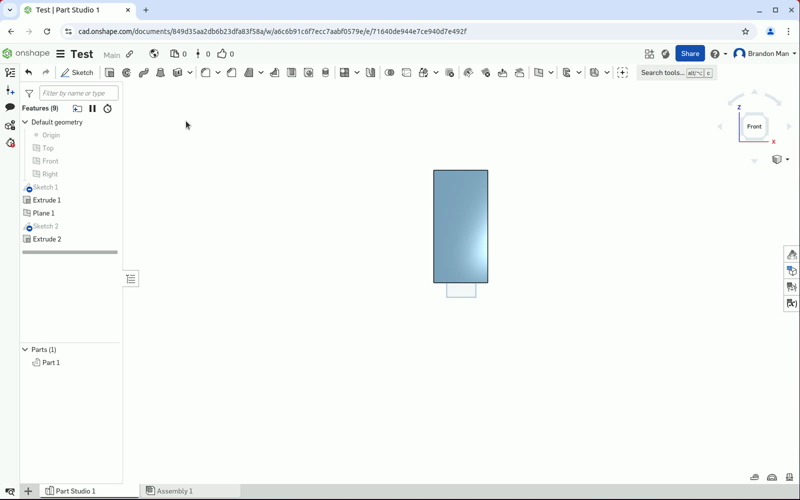
key(shift+h)
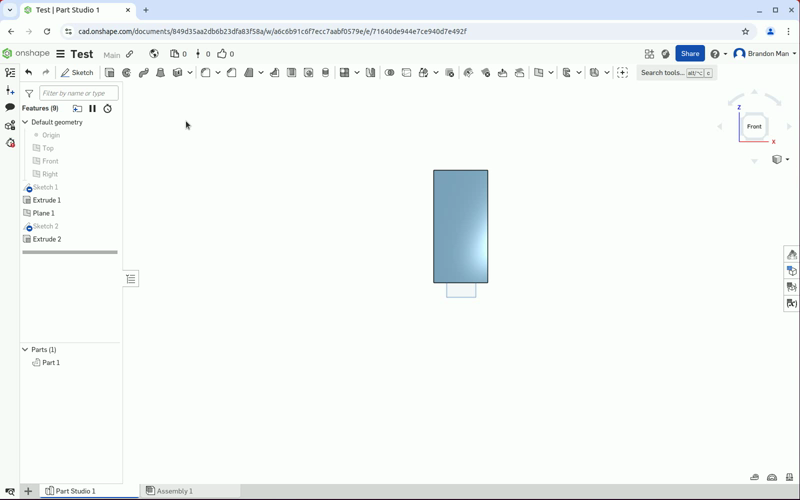
key(shift+h)
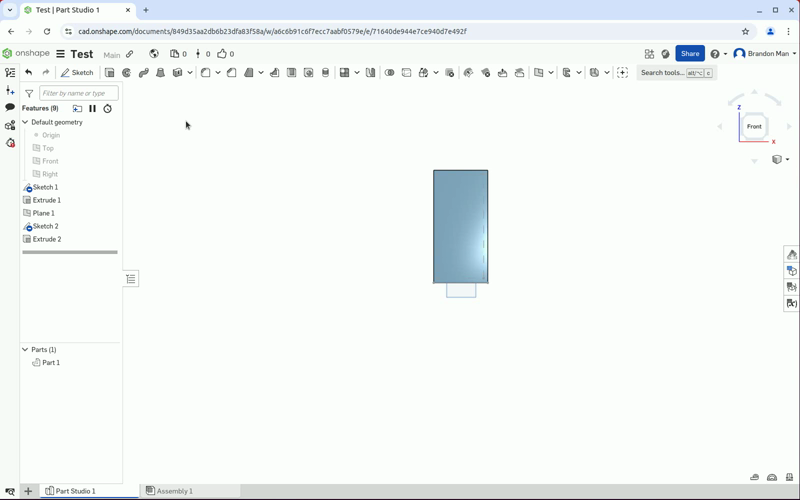
key(shift+7)
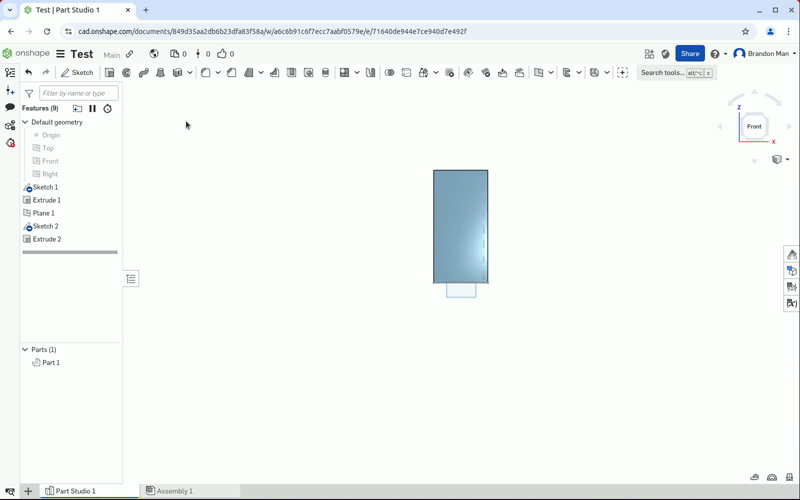
key(left, 2)
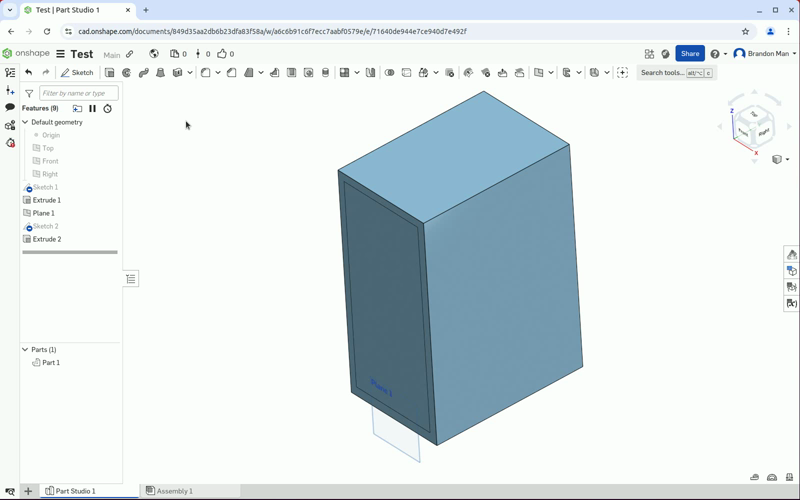
key(down, 2)
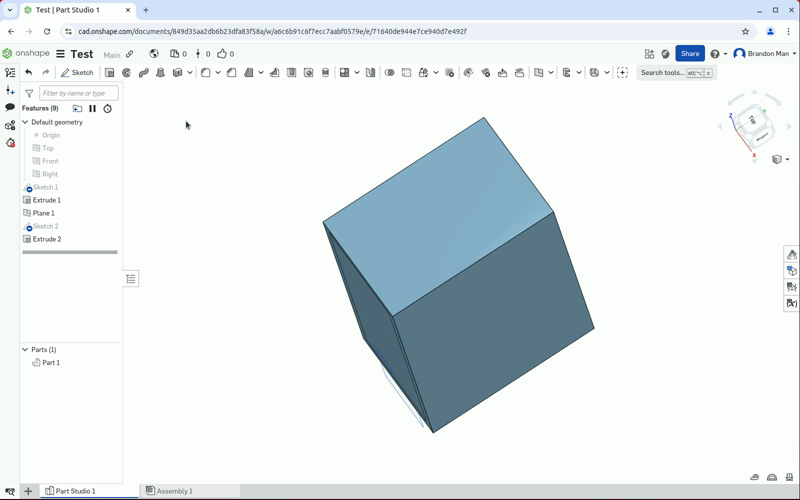
key(up, 2)
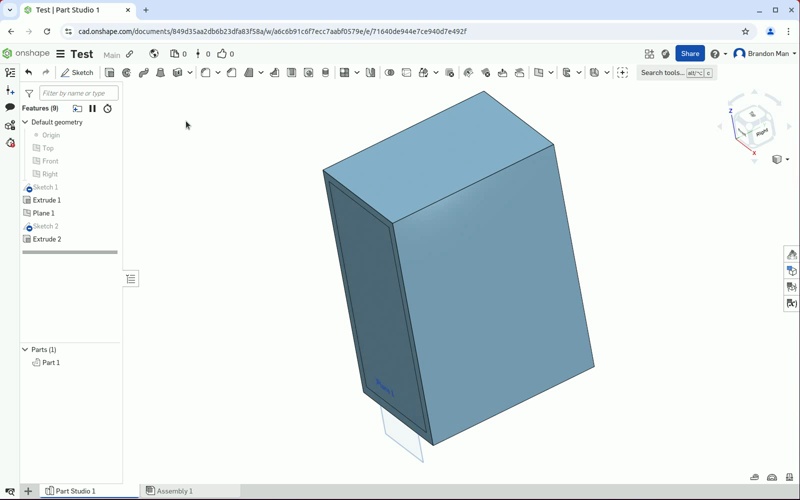
key(right, 2)
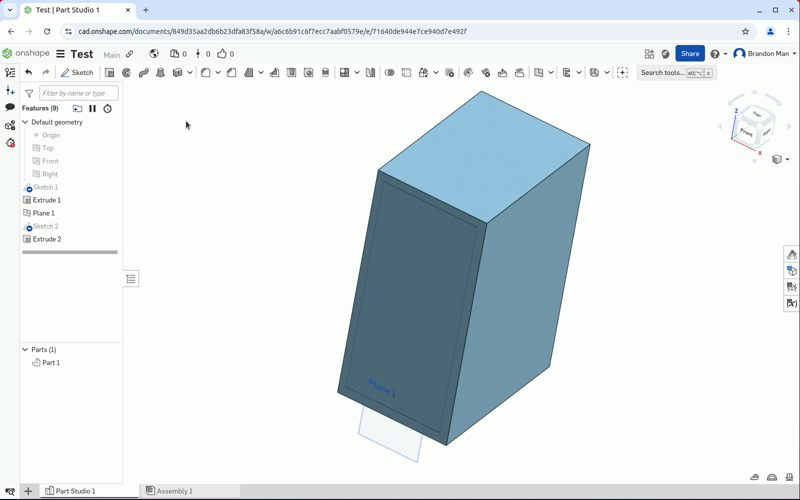
mouse_move(73, 189)
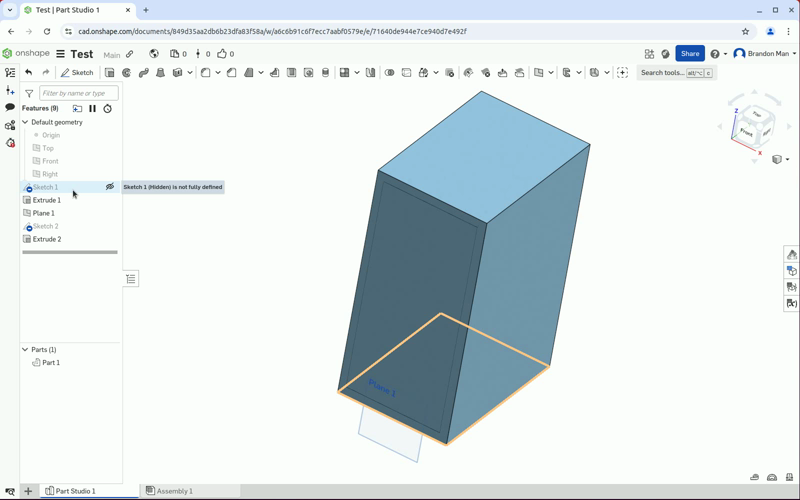
click(73, 189)